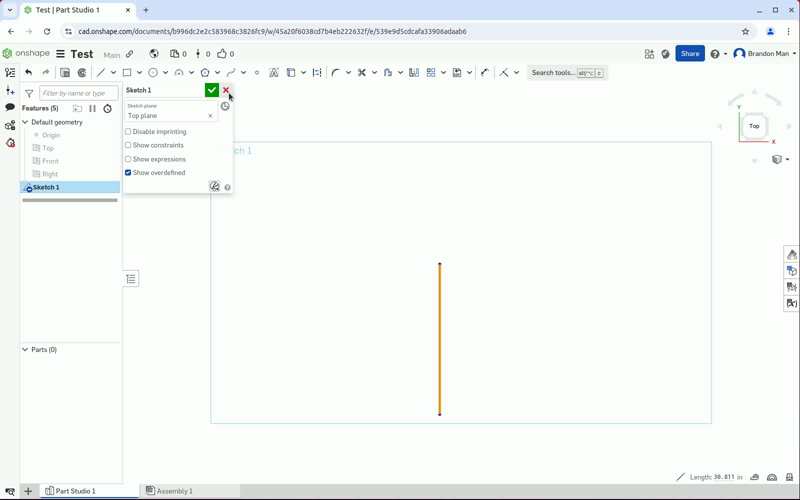
key(shift+h)
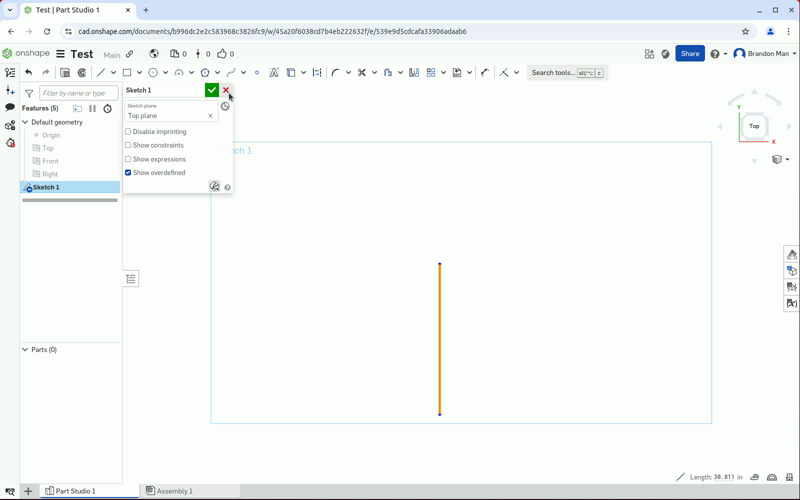
key(shift+s)
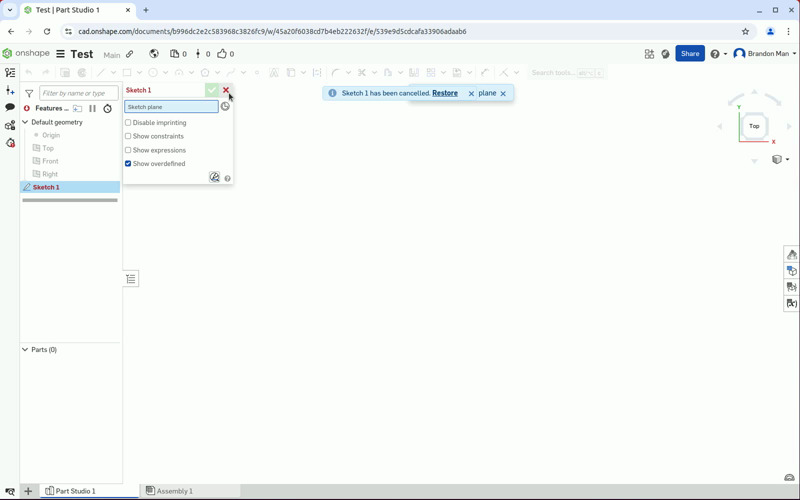
mouse_move(73, 150)
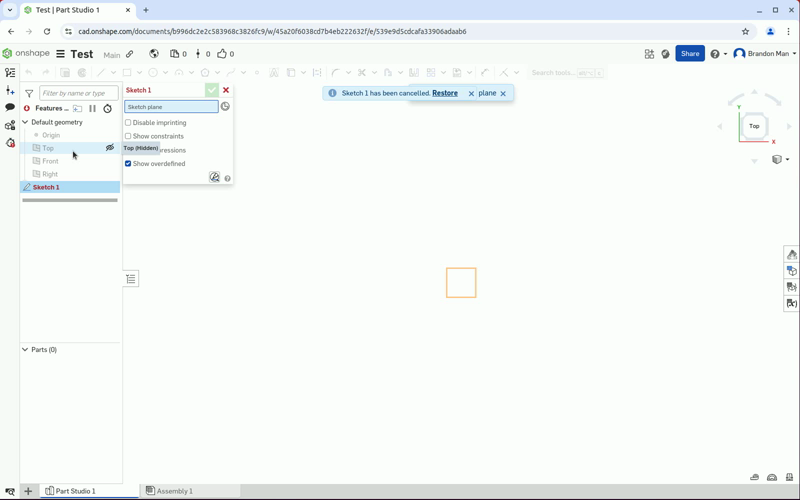
click(73, 150)
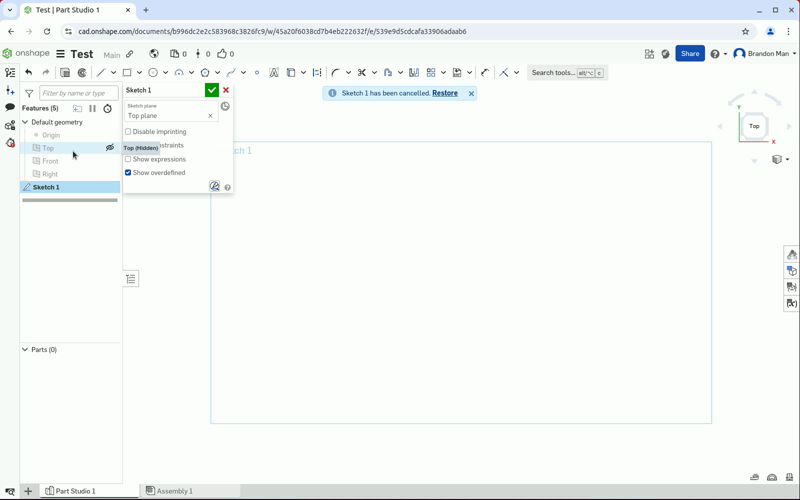
mouse_move(73, 352)
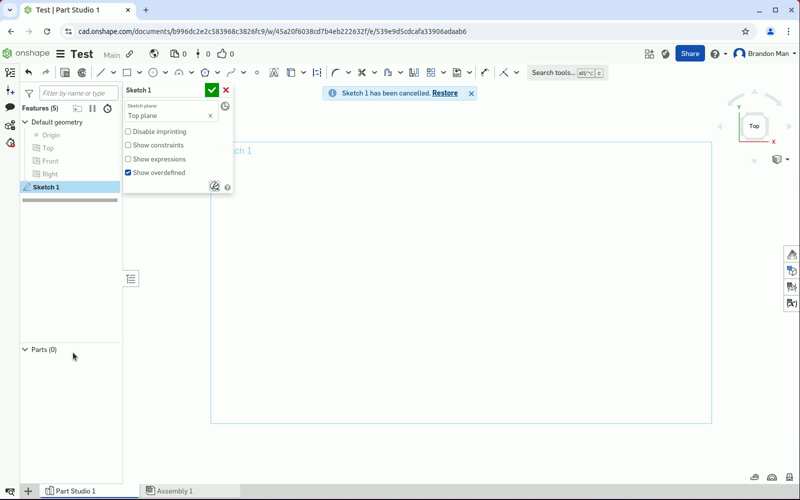
key(y)
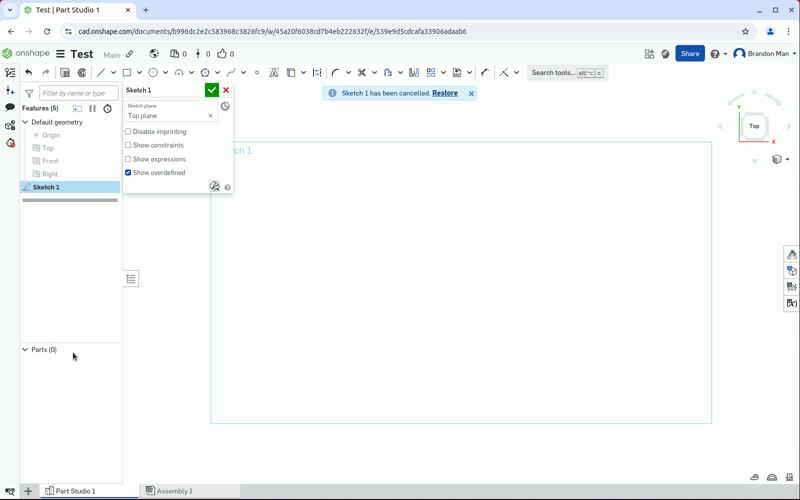
key(c)
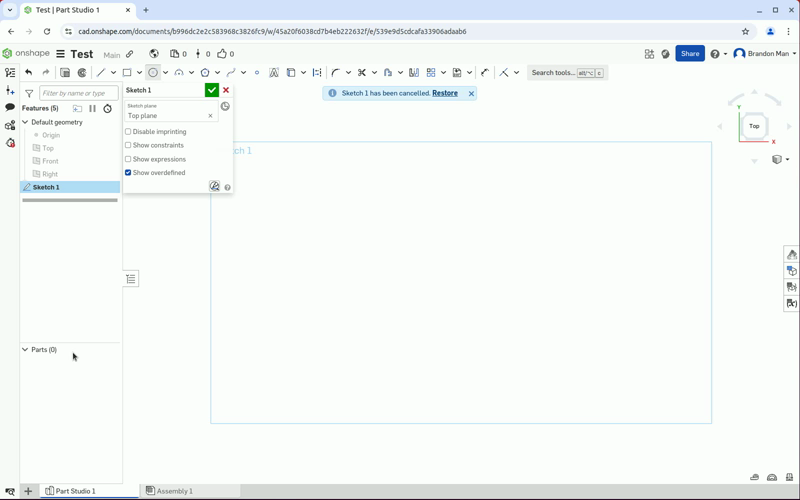
key_down(shift)
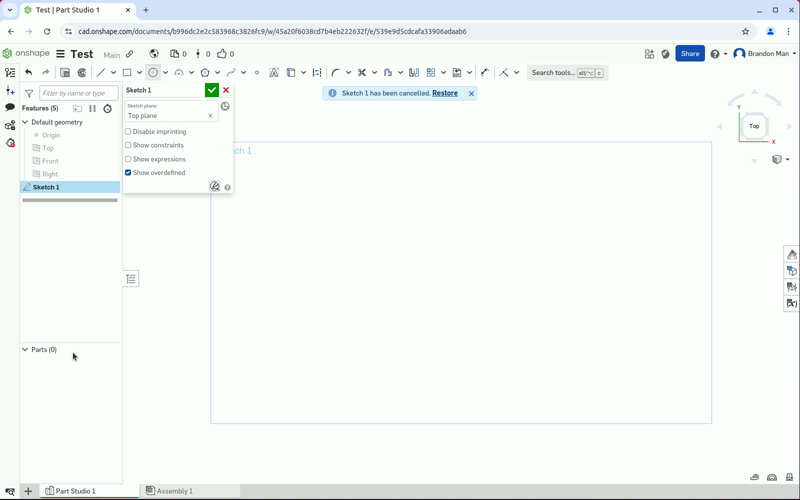
mouse_move(392, 282)
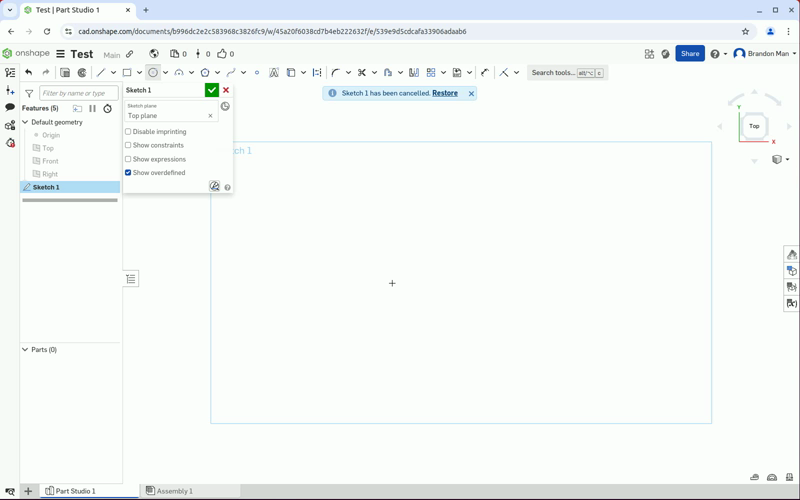
click(392, 282)
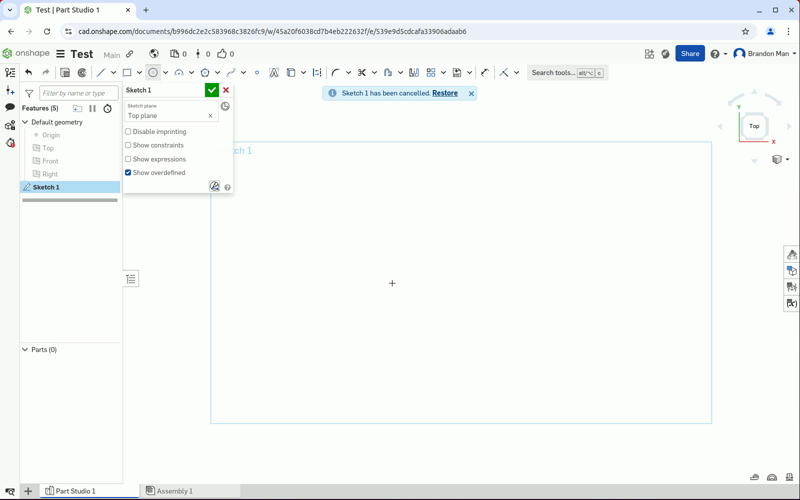
key_up(shift)
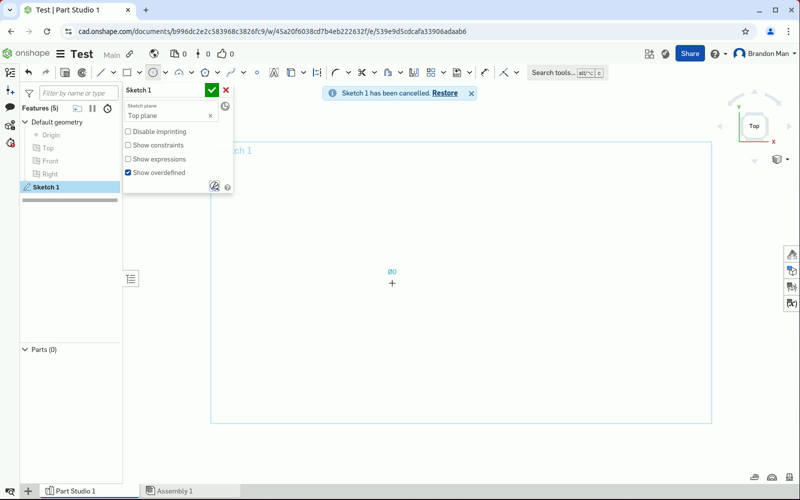
mouse_move(435, 282)
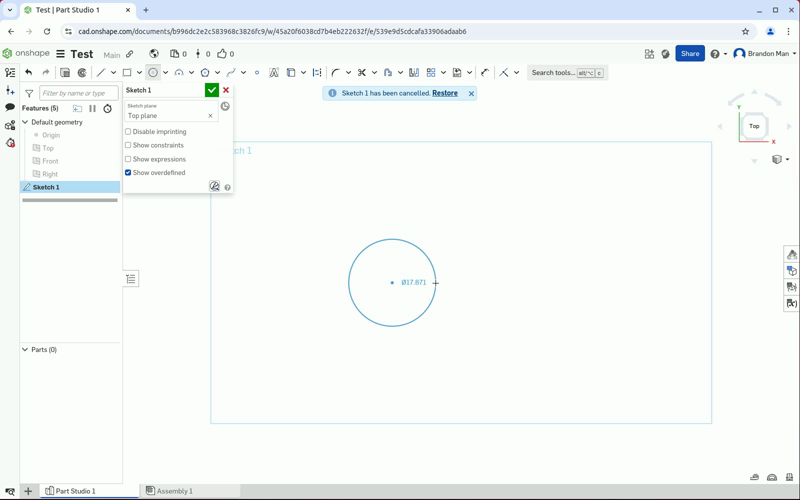
click(435, 282)
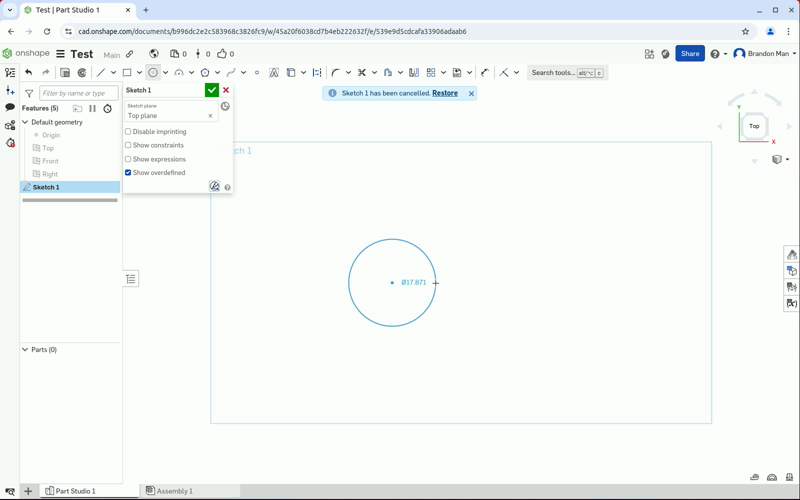
key(esc)
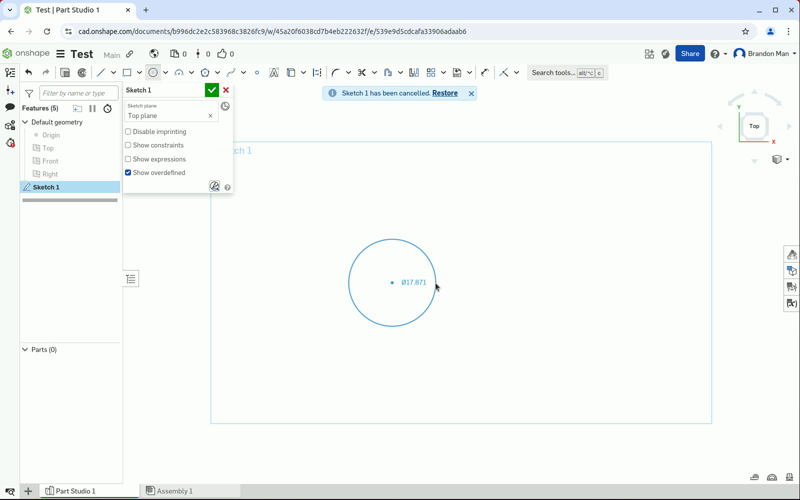
key(c)
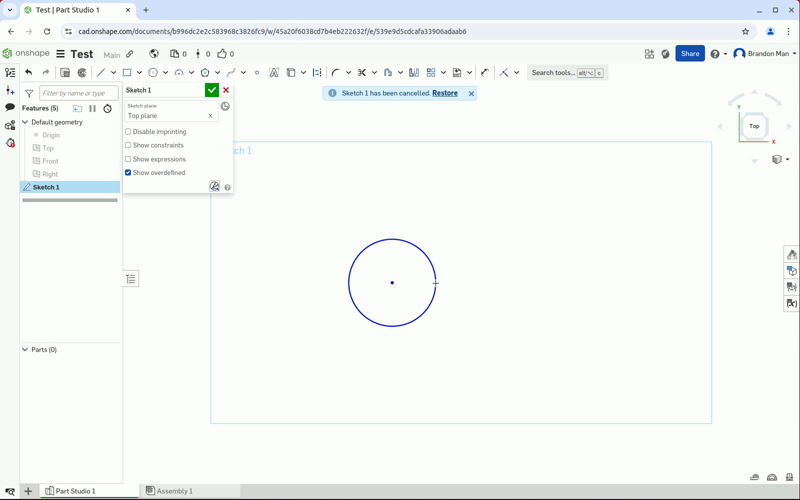
key_down(shift)
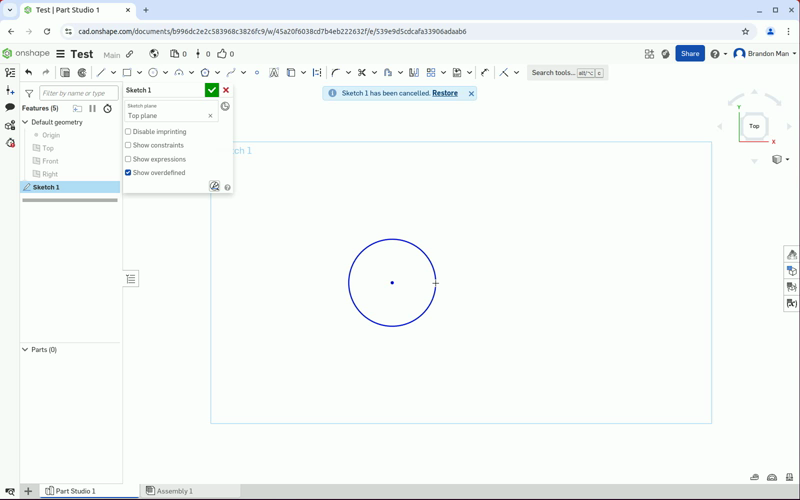
mouse_move(392, 282)
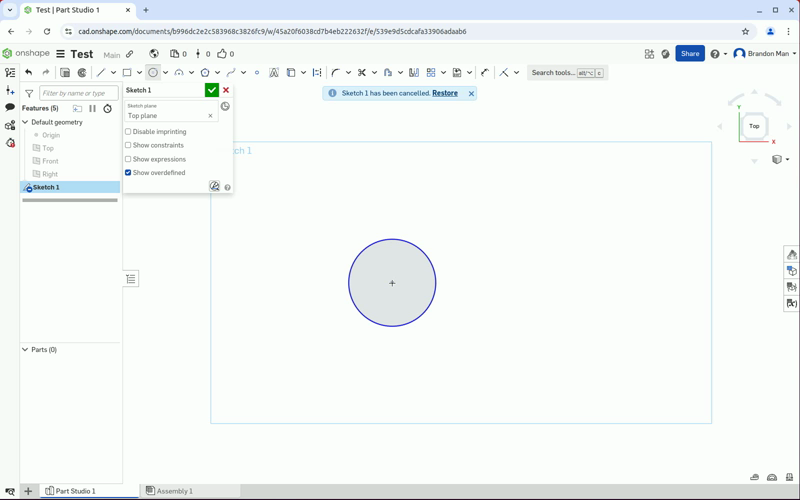
click(392, 282)
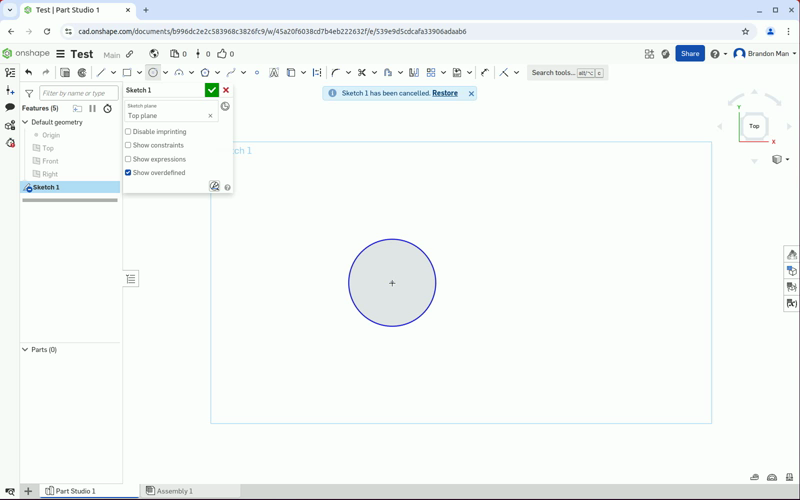
key_up(shift)
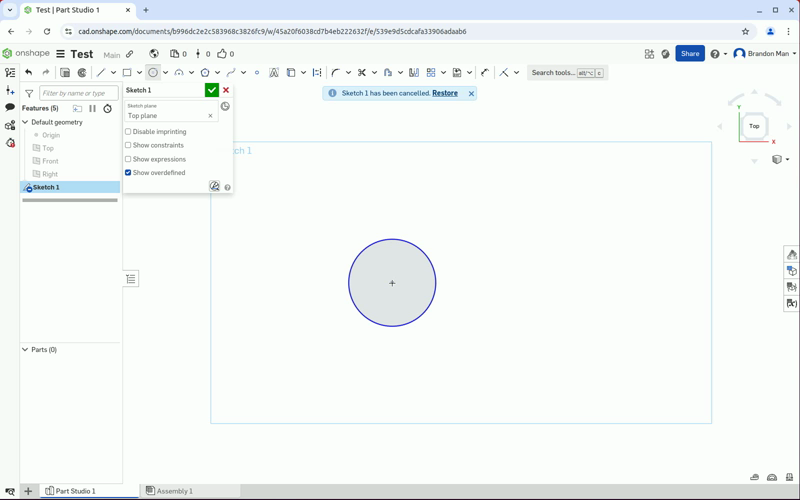
mouse_move(415, 282)
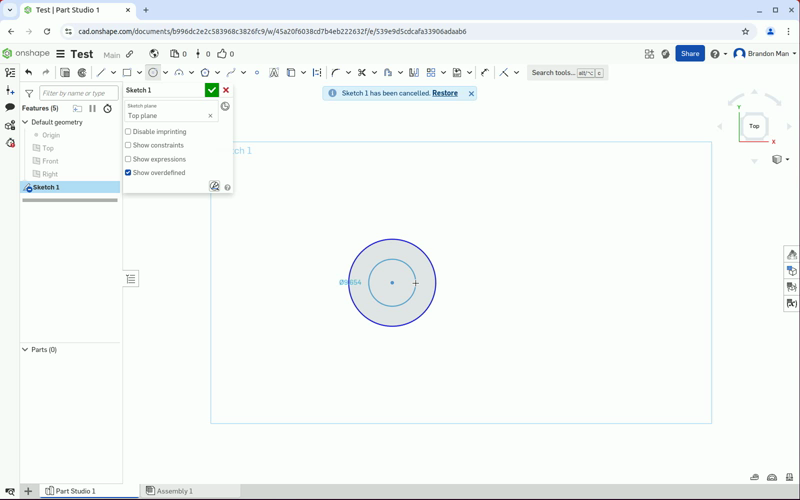
click(415, 282)
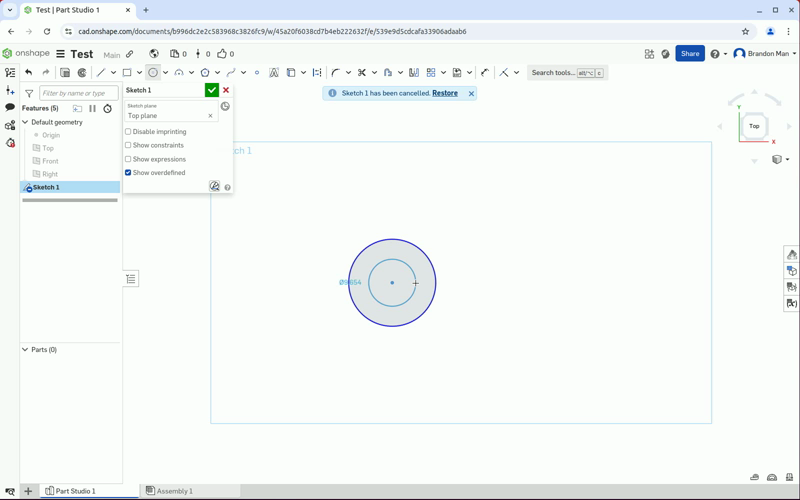
key(esc)
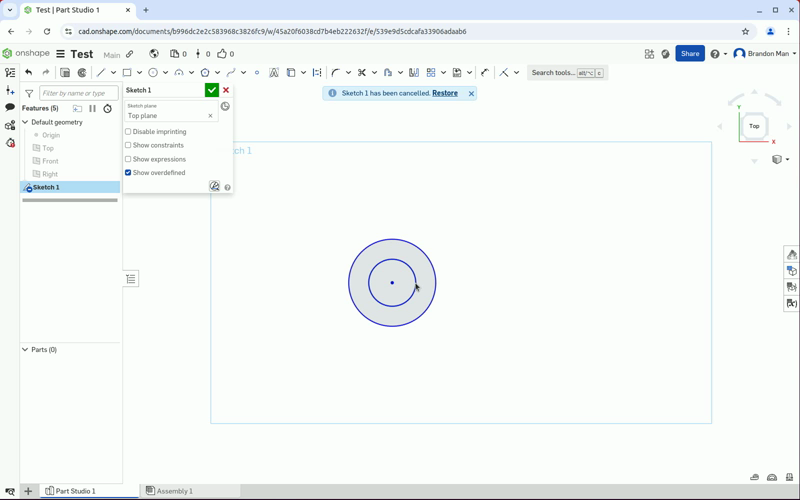
mouse_move(362, 282)
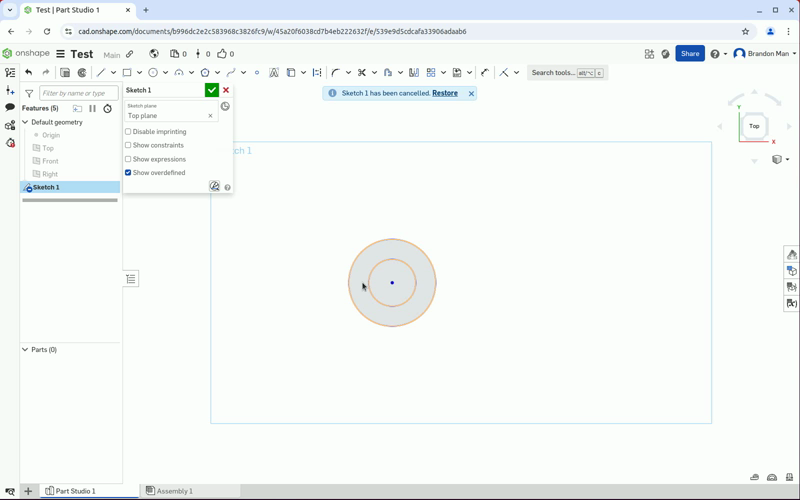
click(362, 282)
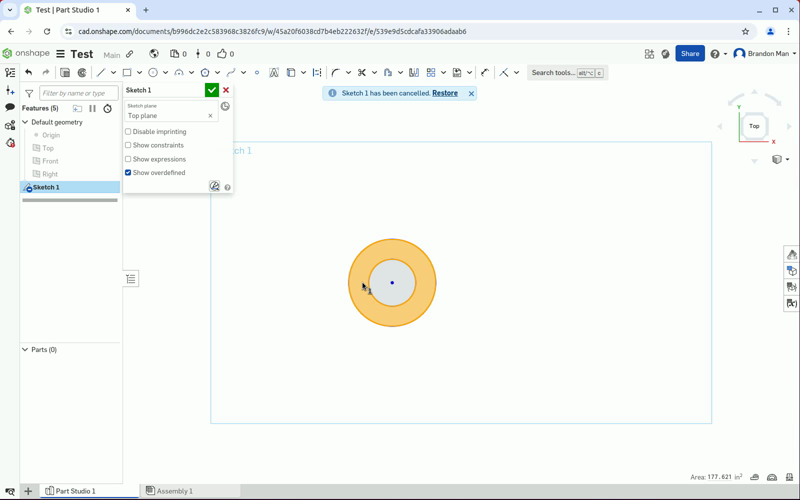
mouse_move(73, 352)
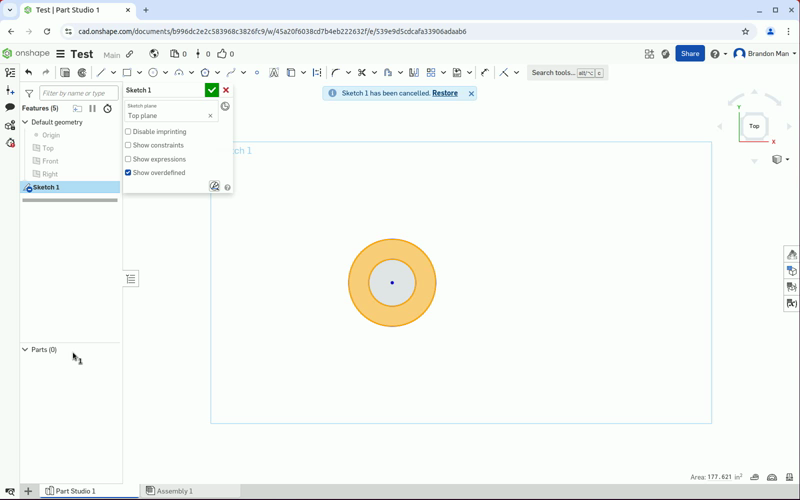
key(shift+y)
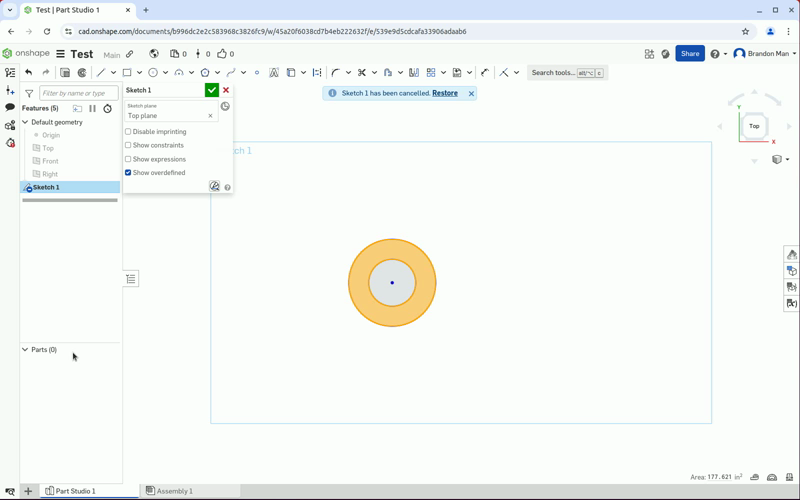
key(shift+e)
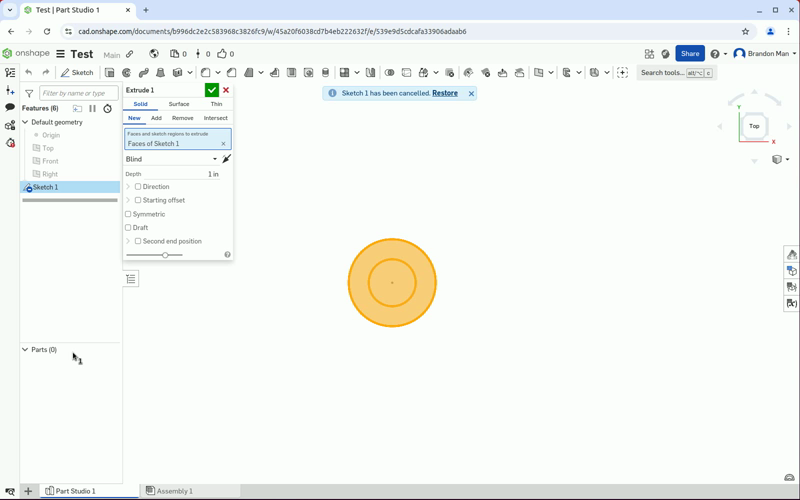
mouse_move(143, 106)
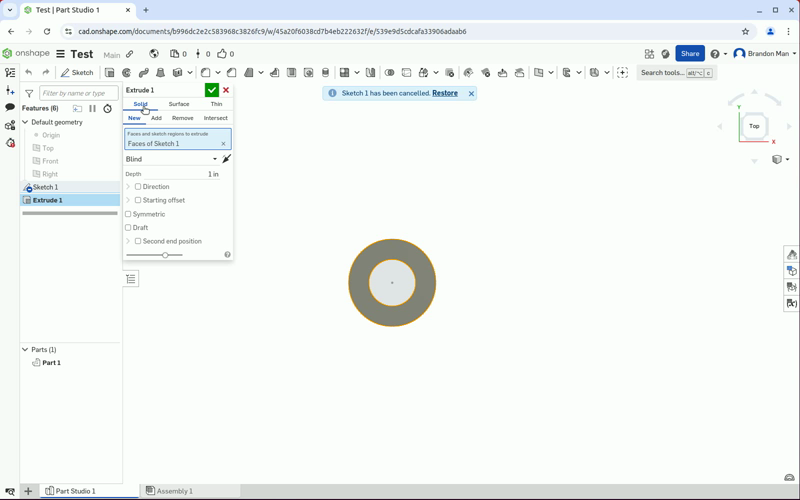
click(143, 106)
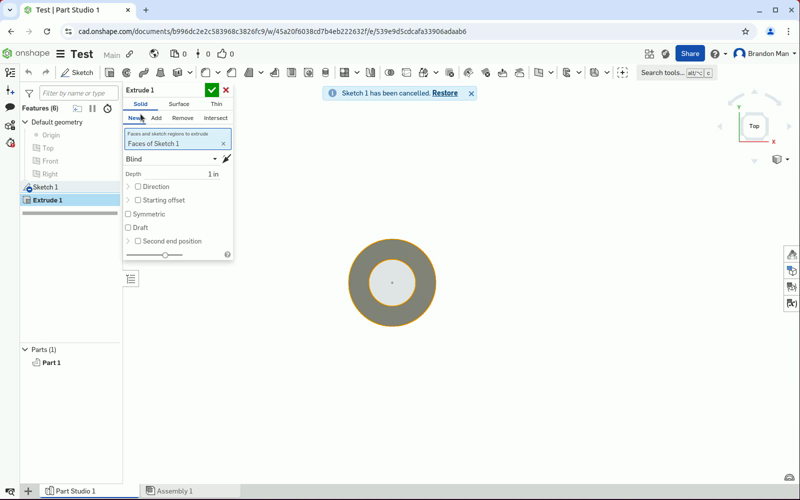
mouse_move(137, 120)
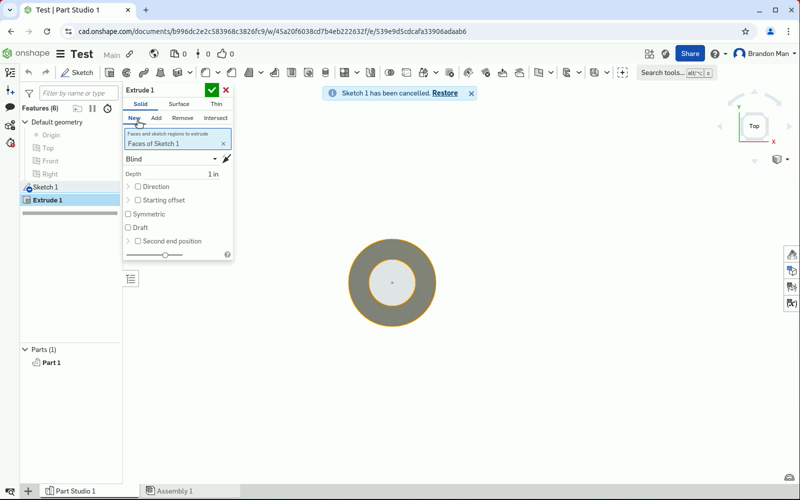
click(137, 120)
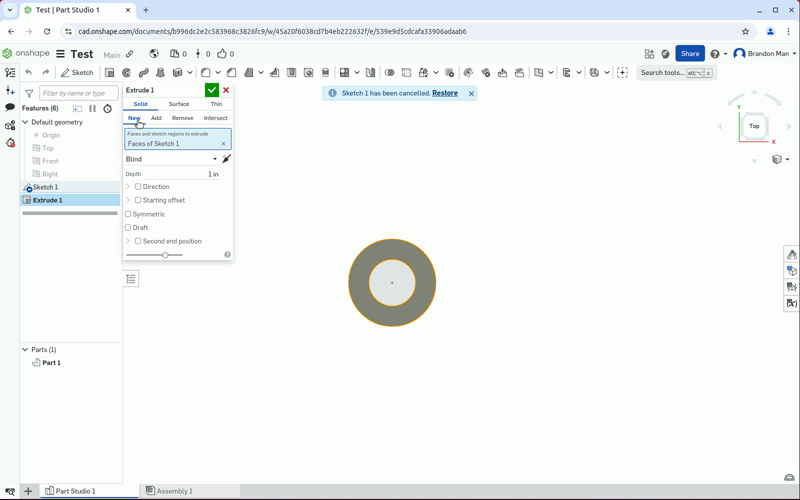
key(tab, 4)
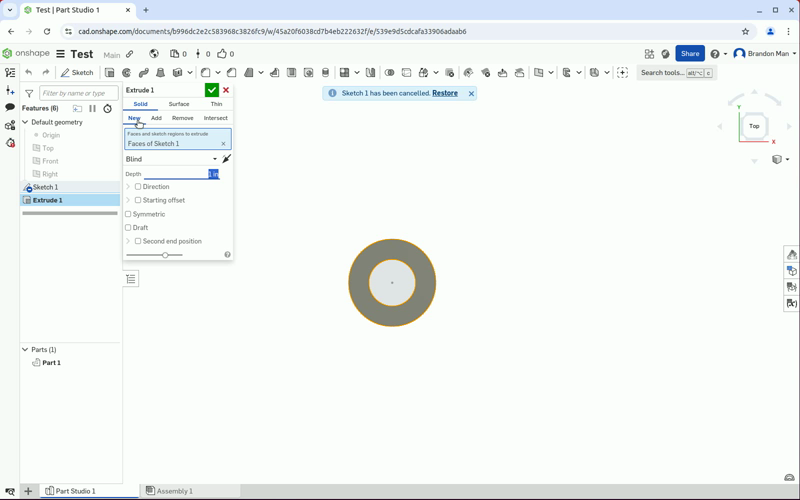
text(15.405)
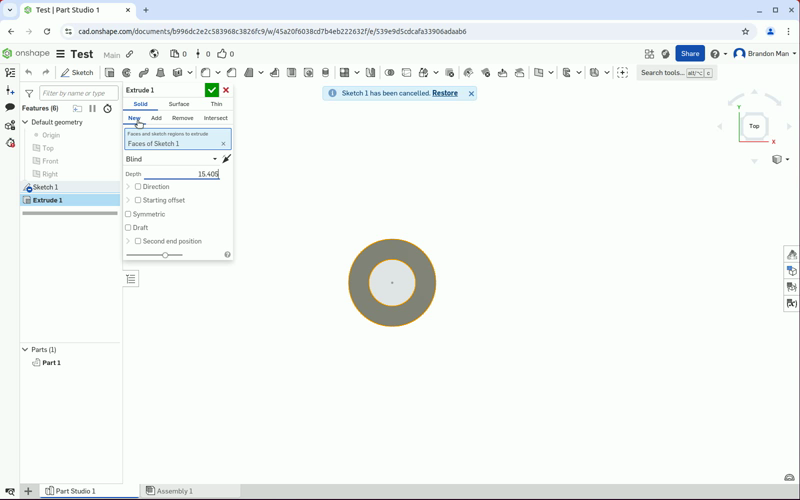
key(enter)
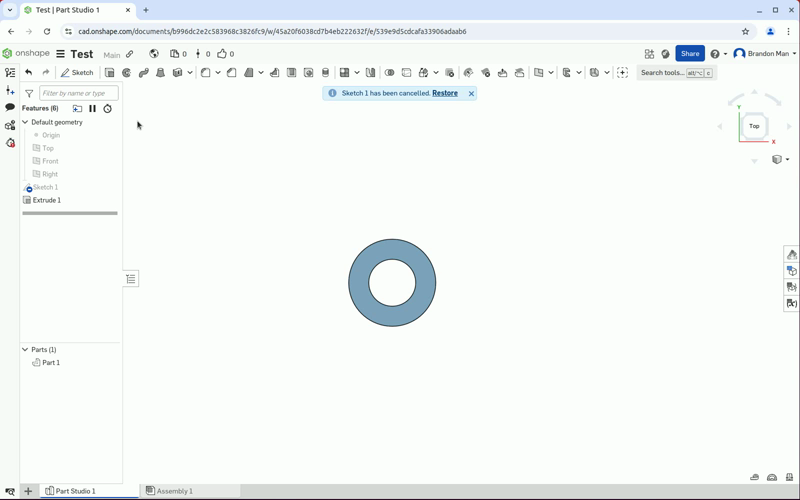
key(shift+h)
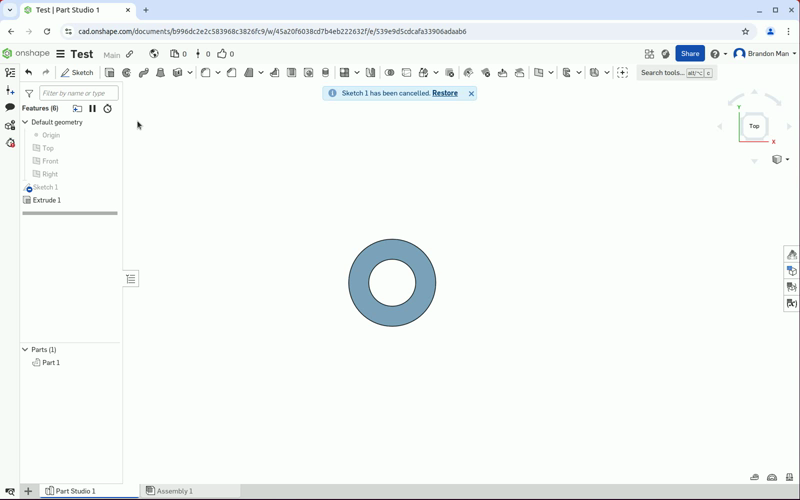
key(shift+h)
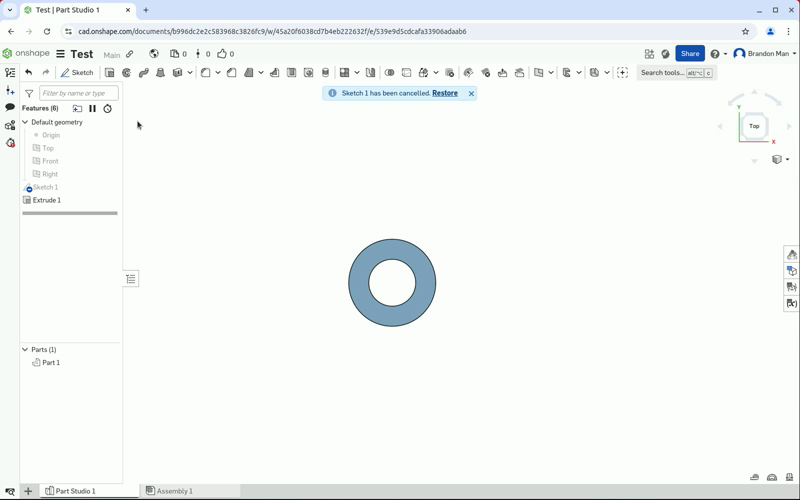
mouse_move(73, 189)
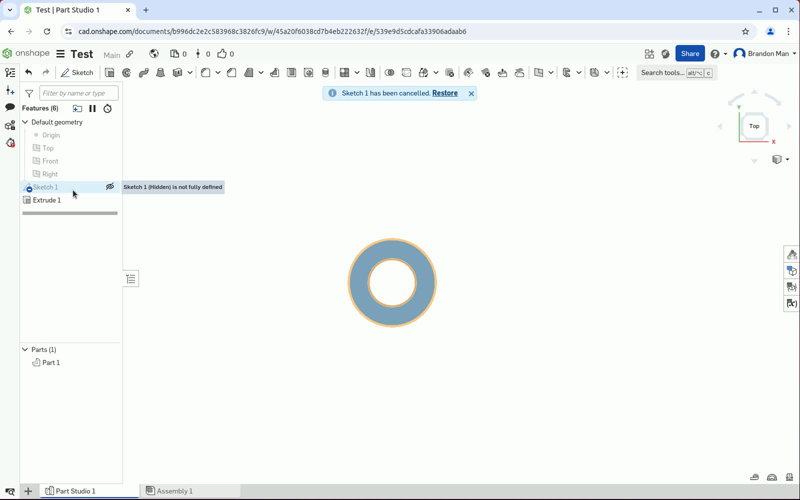
click(73, 189)
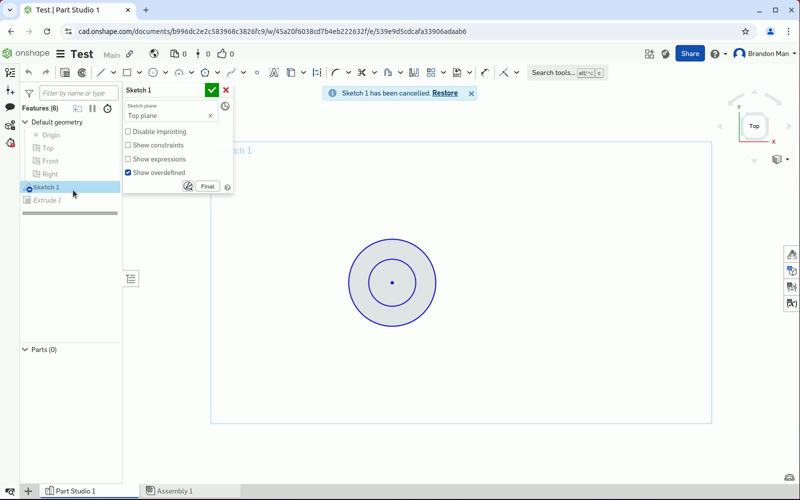
mouse_move(229, 92)
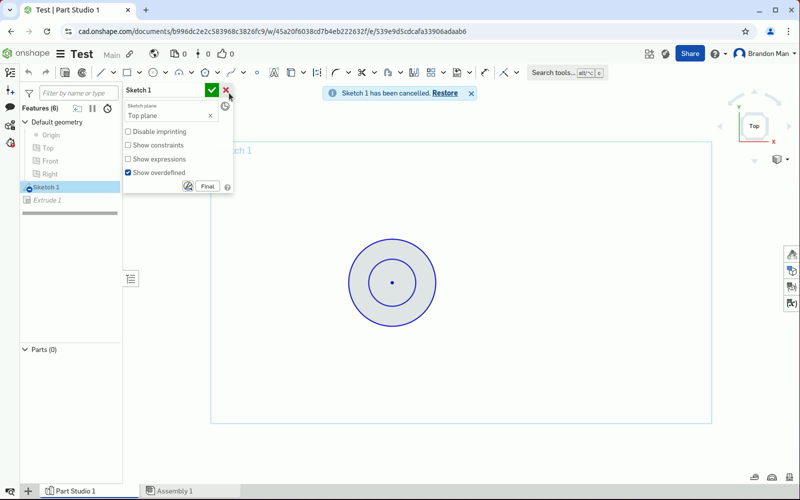
click(229, 92)
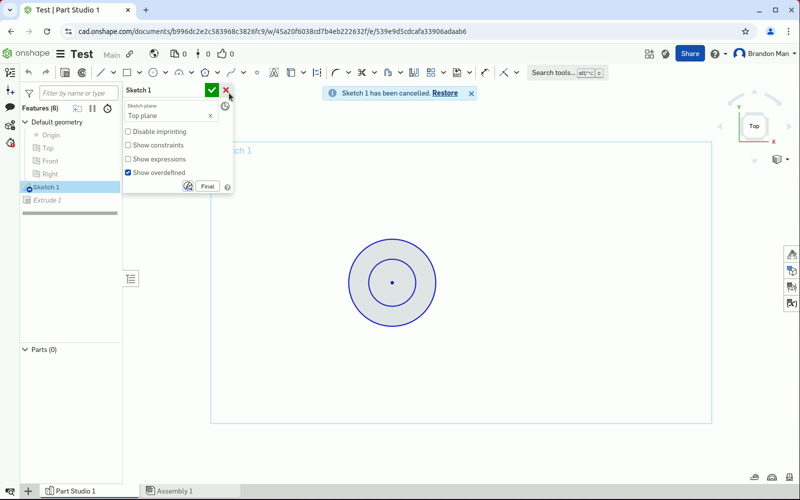
key(shift+s)
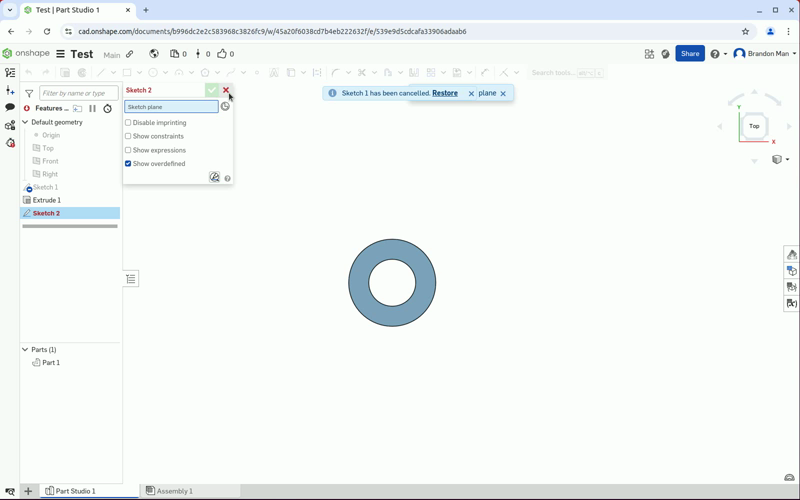
mouse_move(73, 150)
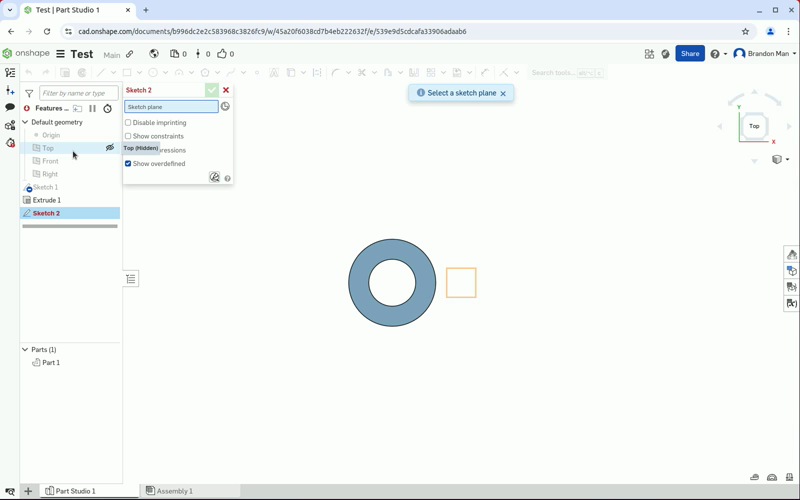
click(73, 150)
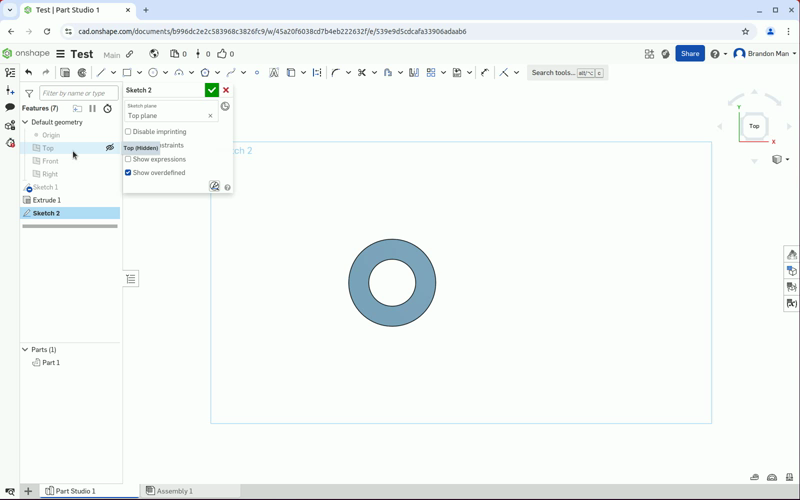
mouse_move(73, 352)
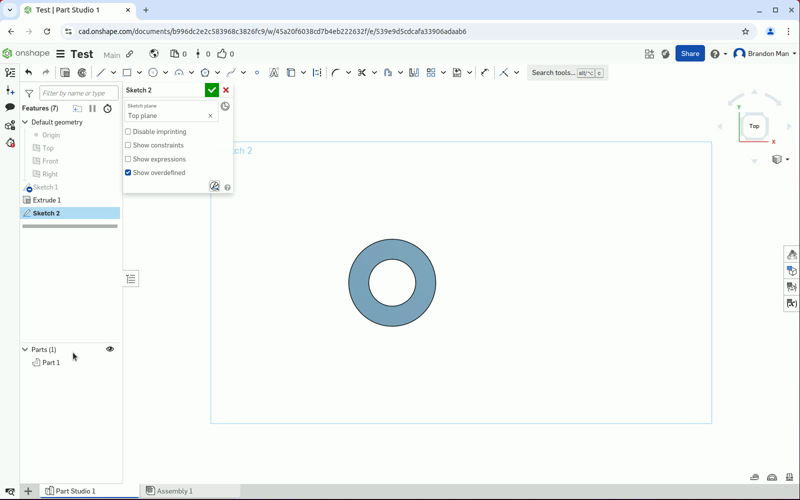
key(y)
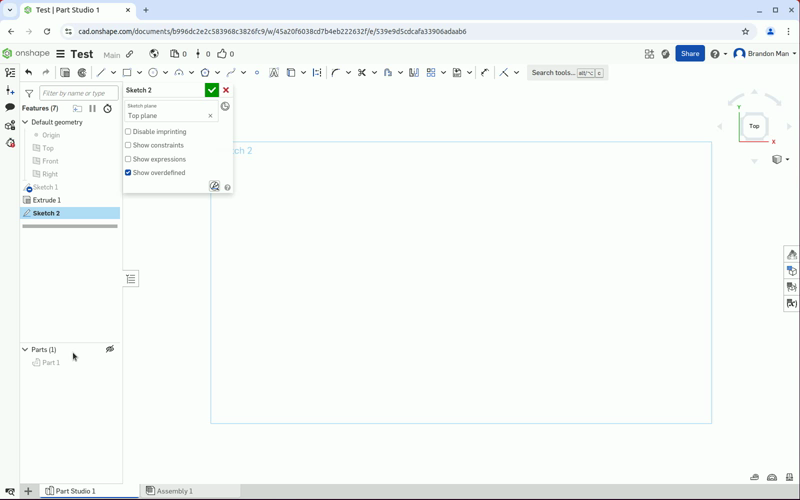
key(l)
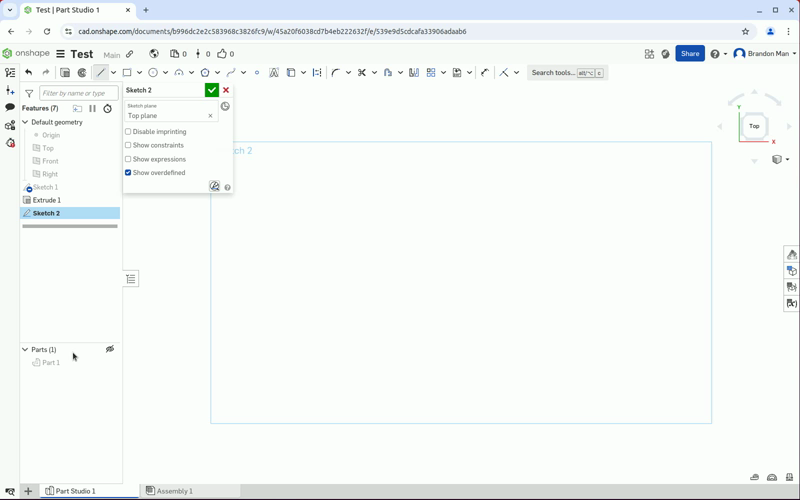
key_down(shift)
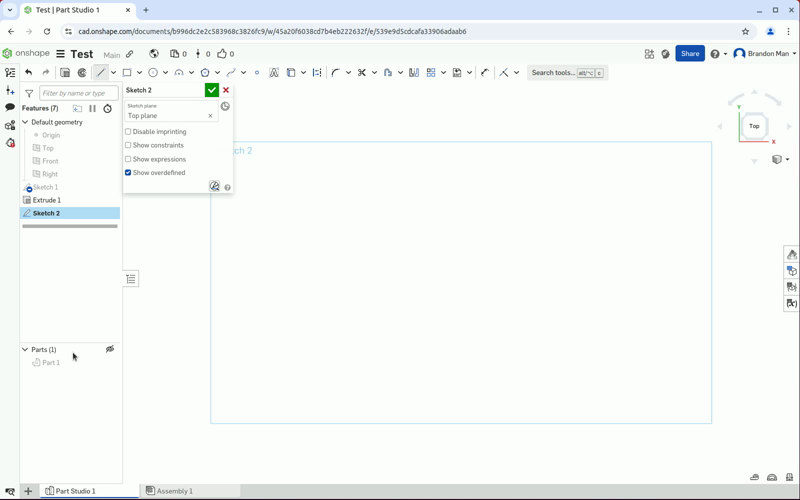
mouse_move(391, 326)
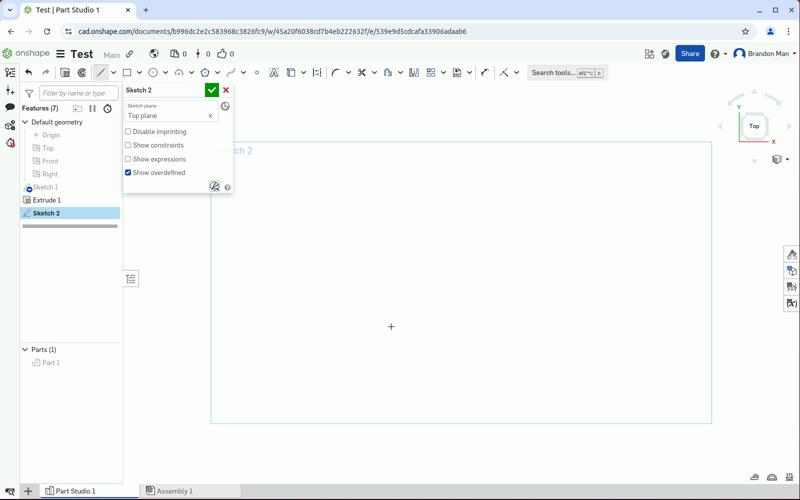
click(391, 326)
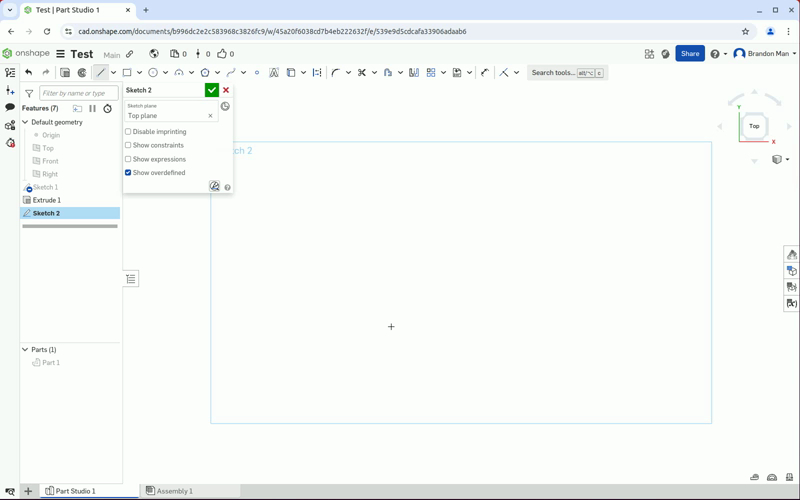
key_up(shift)
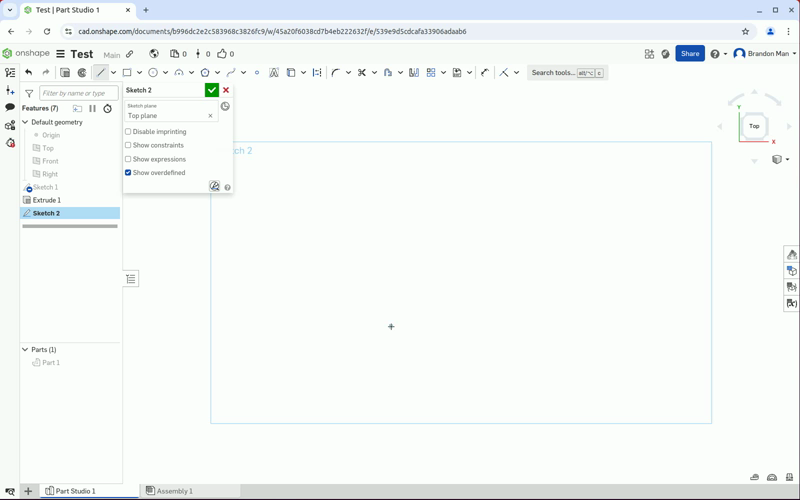
key_down(shift)
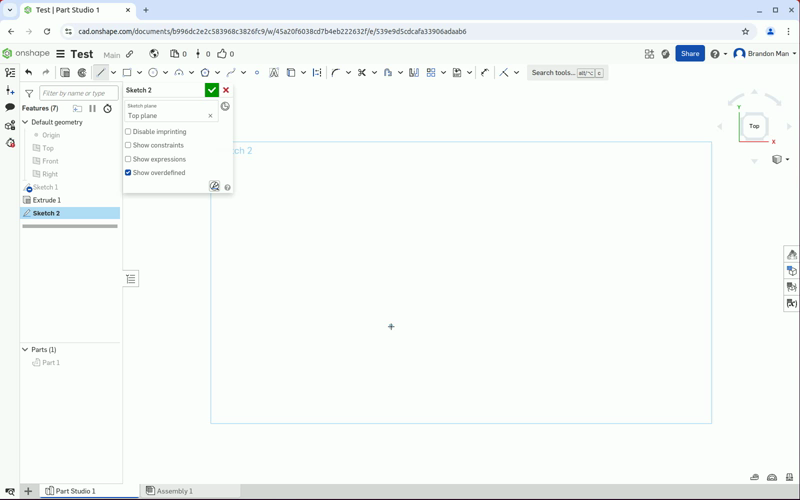
mouse_move(529, 324)
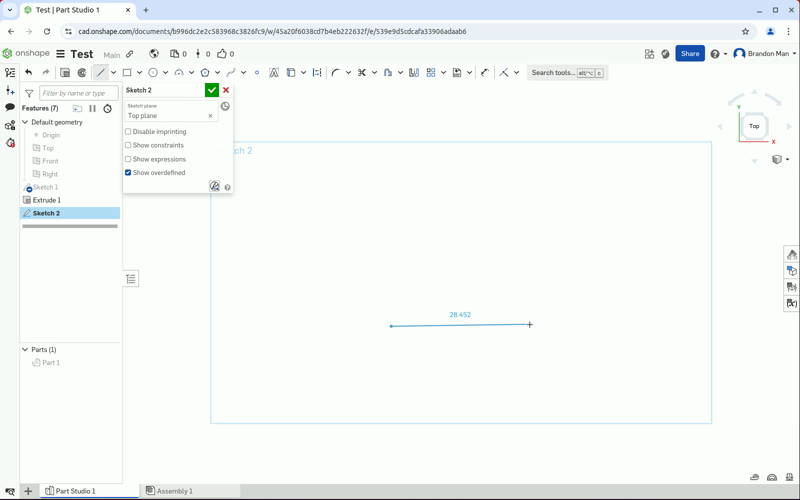
click(529, 324)
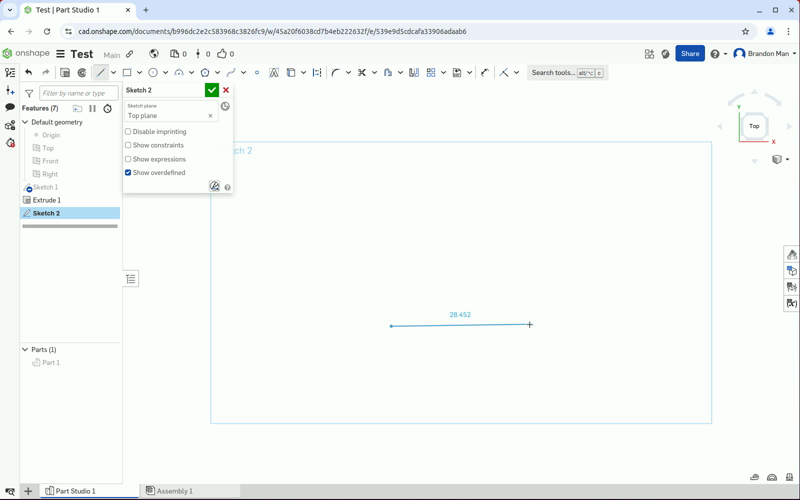
key_up(shift)
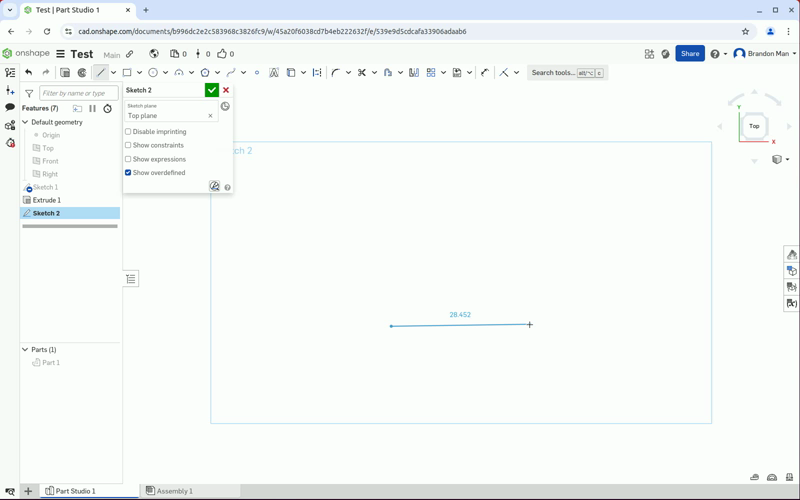
key(esc)
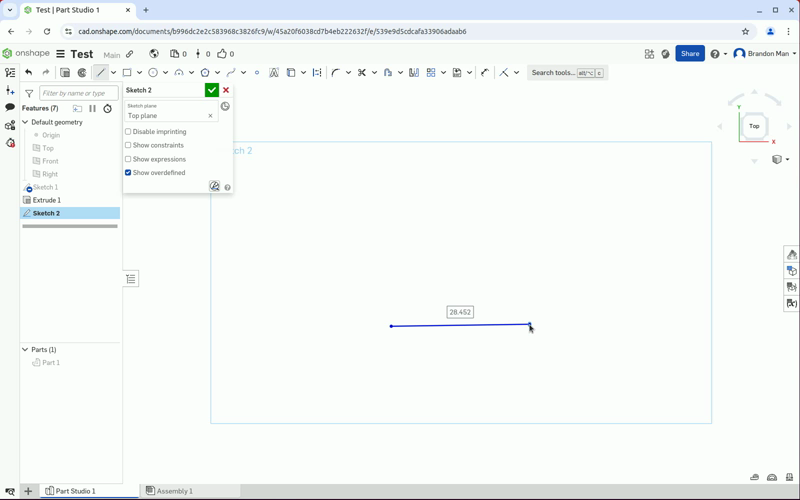
key(a)
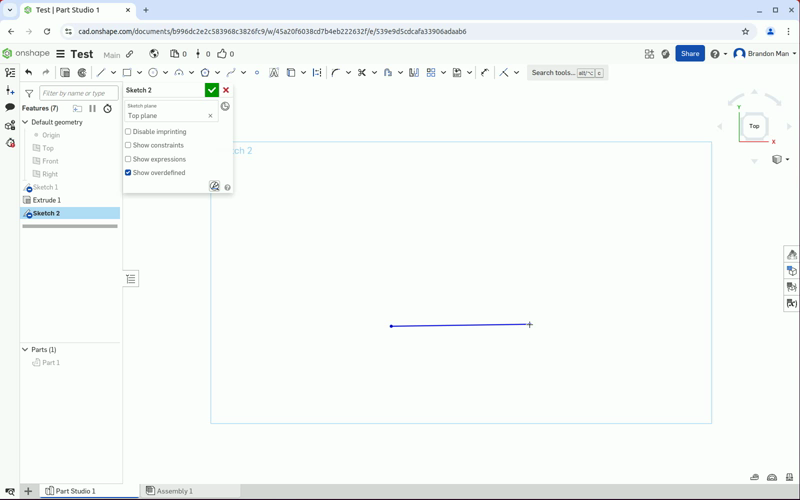
mouse_move(529, 324)
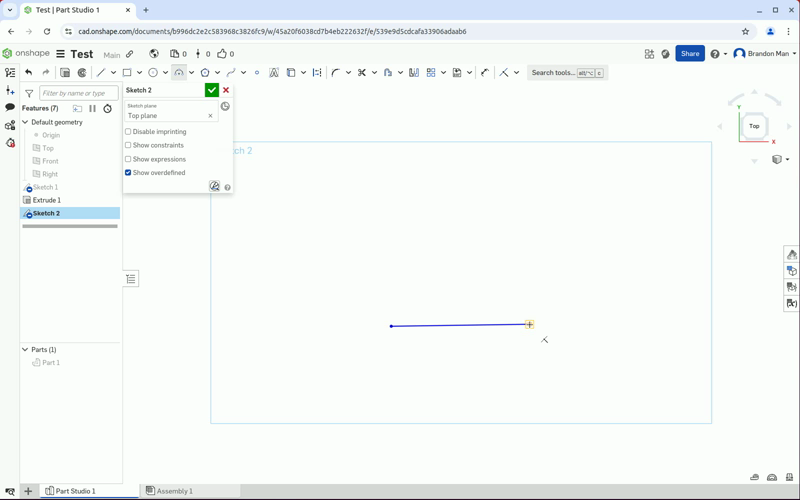
click(529, 324)
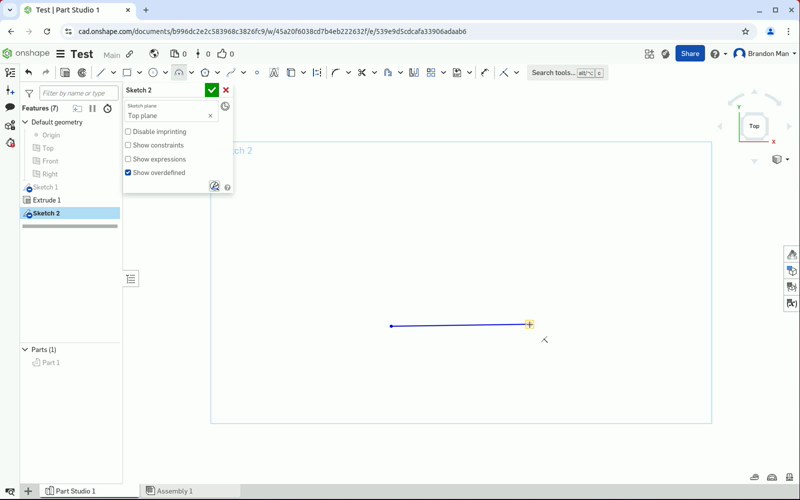
key_down(shift)
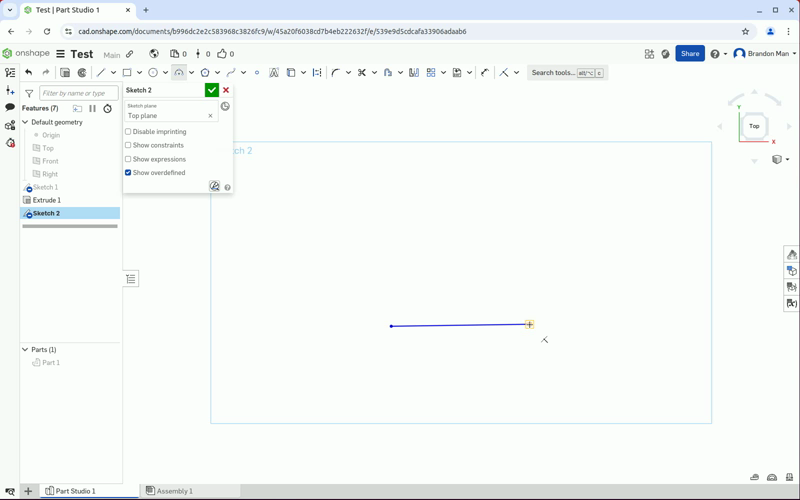
mouse_move(529, 241)
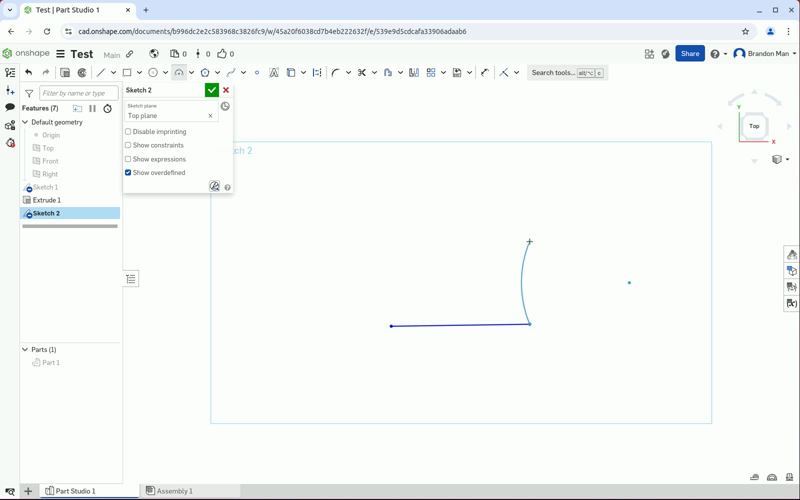
click(529, 241)
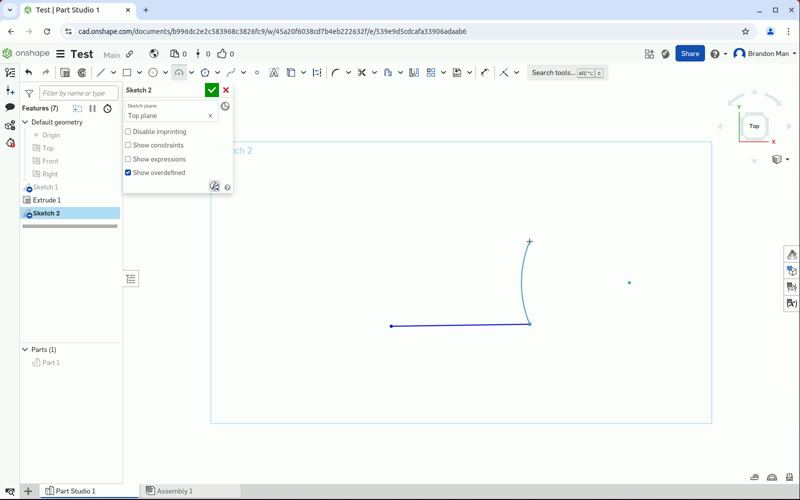
mouse_move(570, 282)
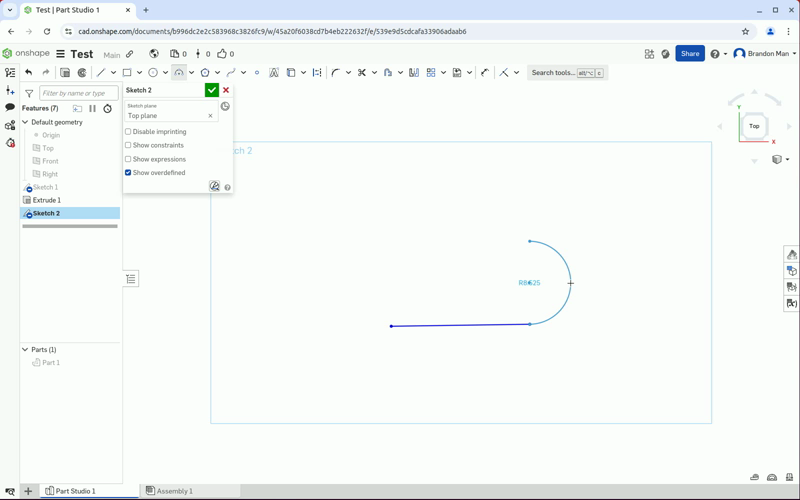
click(570, 282)
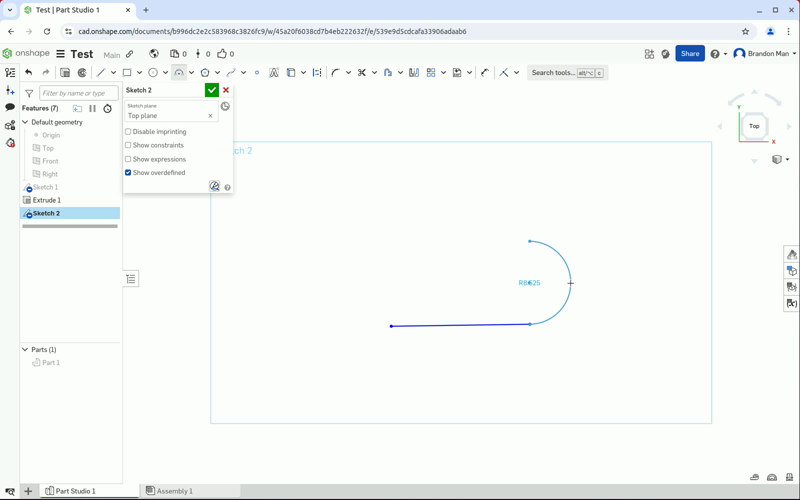
key_up(shift)
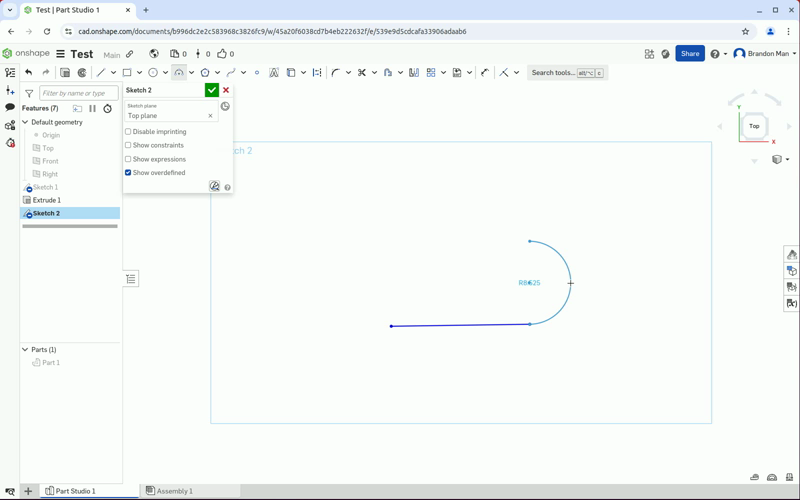
key(esc)
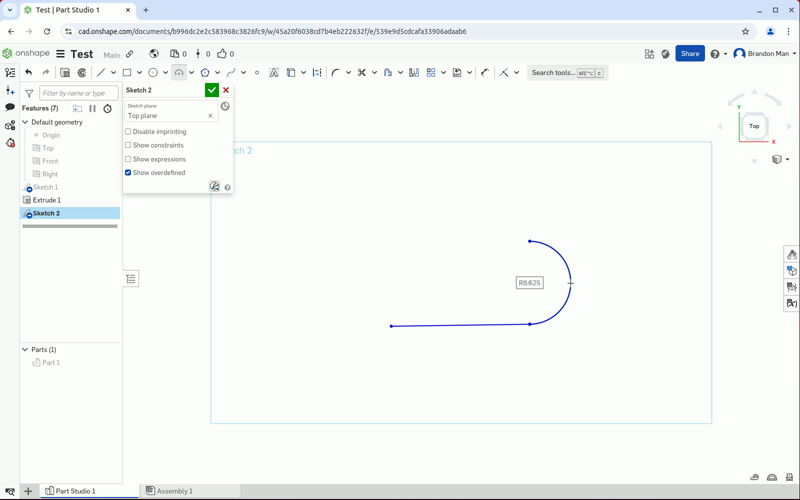
key(l)
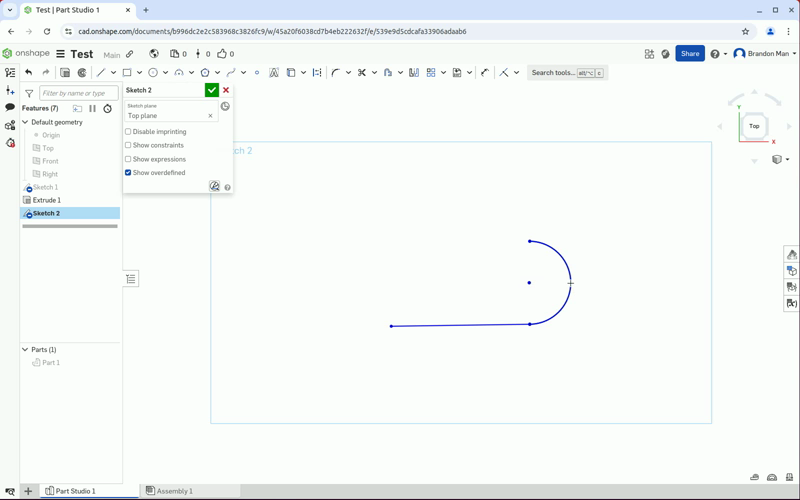
mouse_move(529, 241)
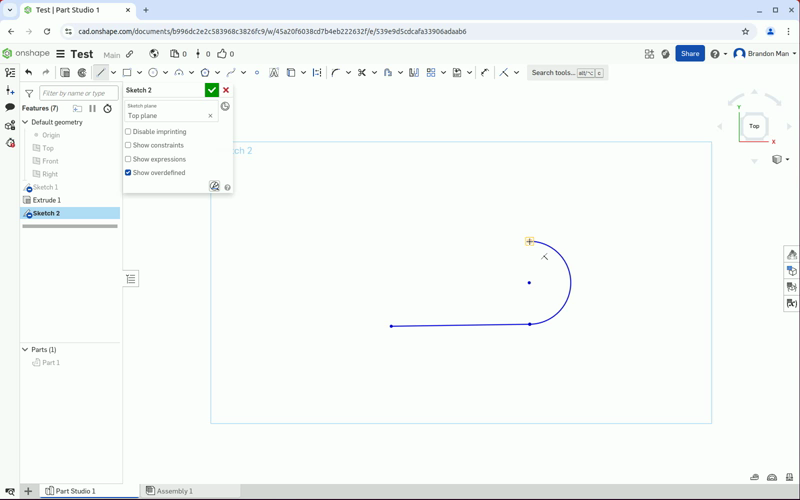
click(529, 241)
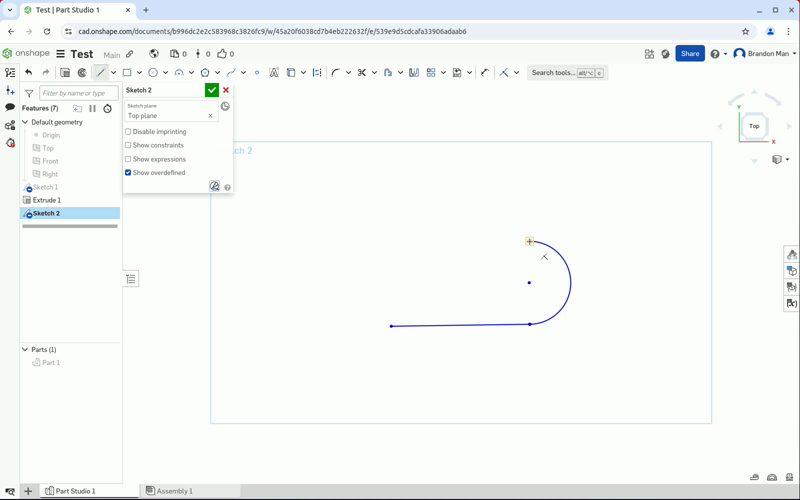
key_down(shift)
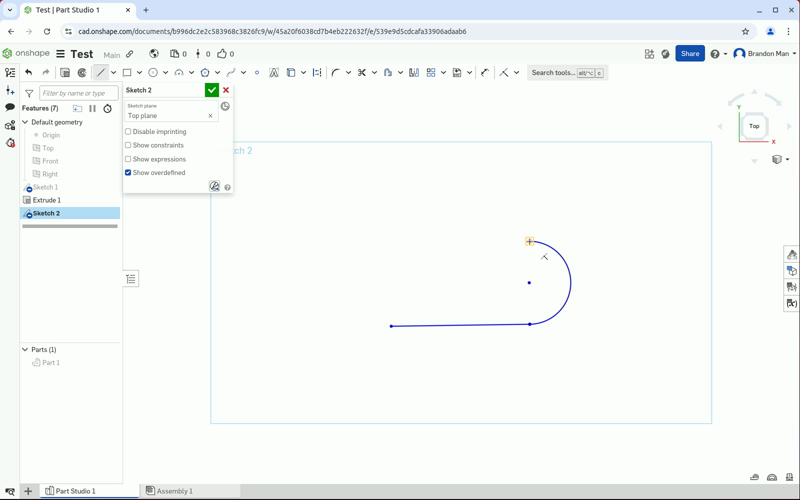
mouse_move(391, 241)
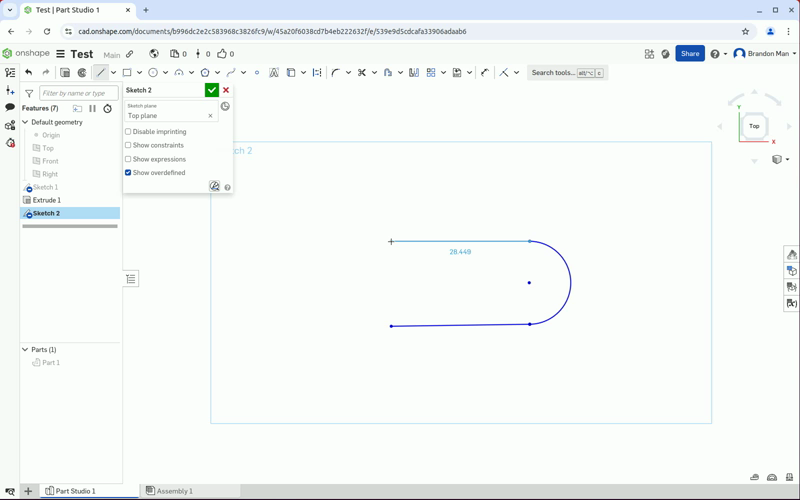
click(391, 241)
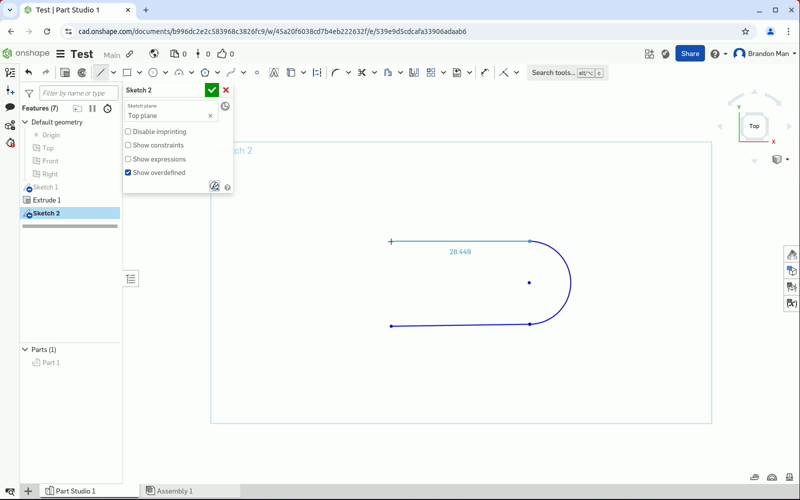
key_up(shift)
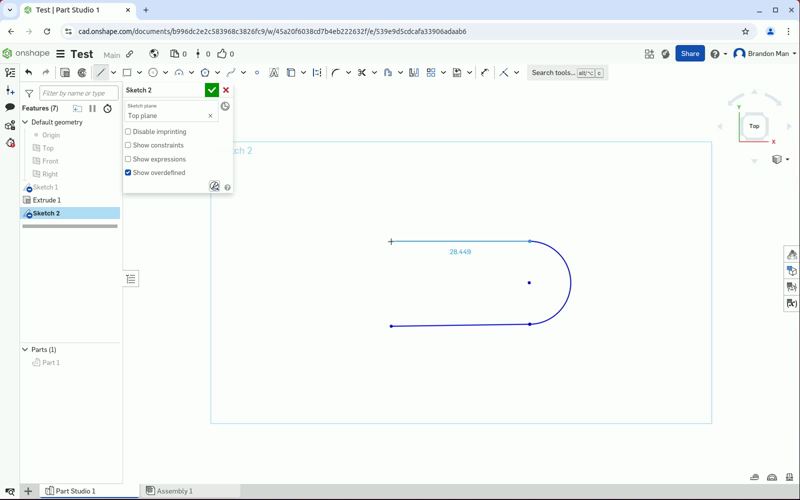
key(esc)
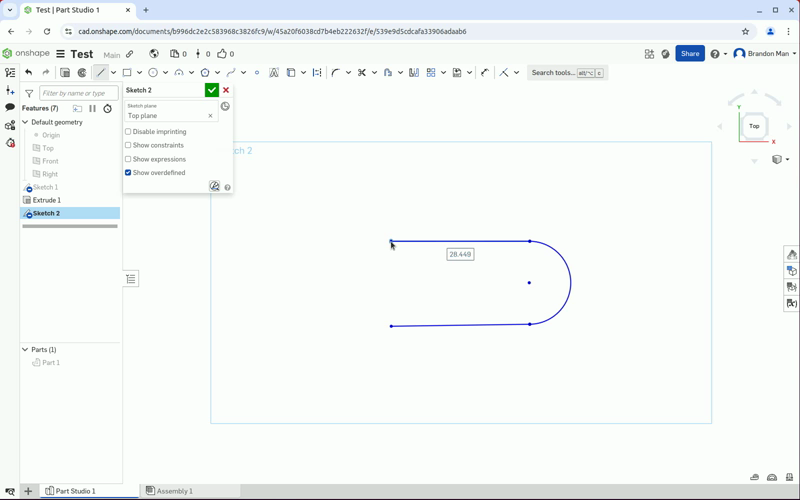
key(a)
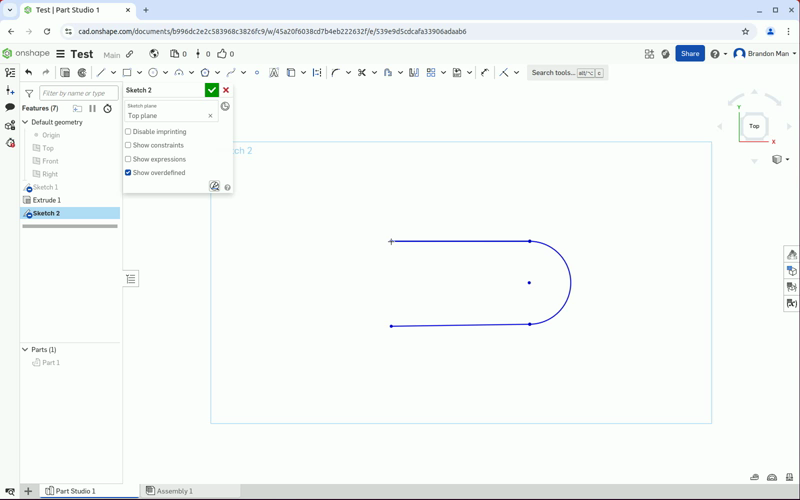
mouse_move(391, 241)
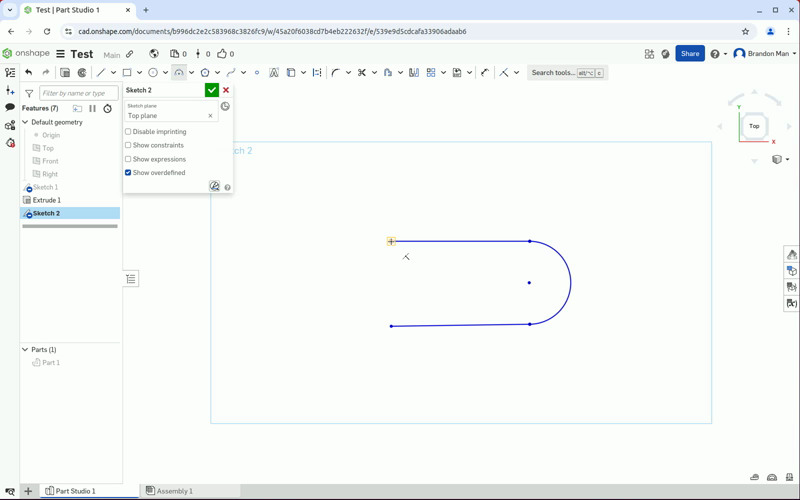
click(391, 241)
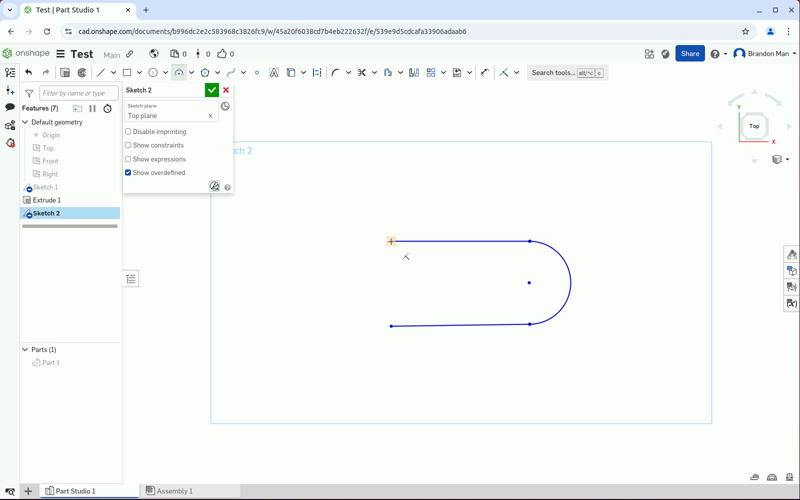
mouse_move(391, 326)
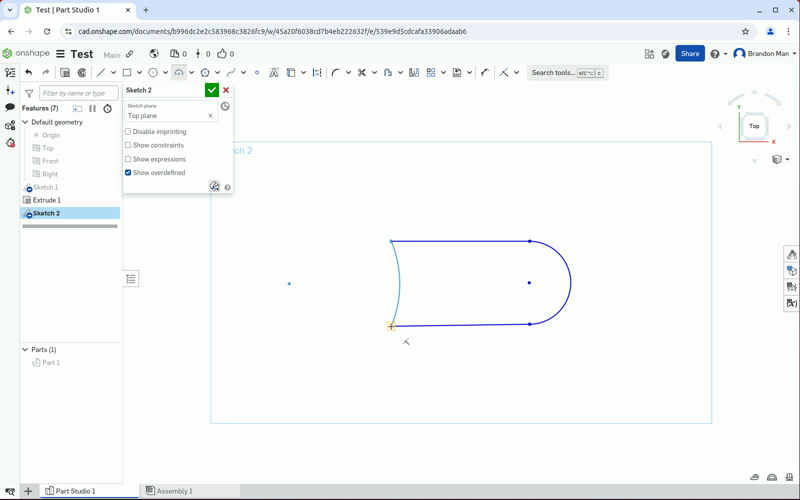
click(391, 326)
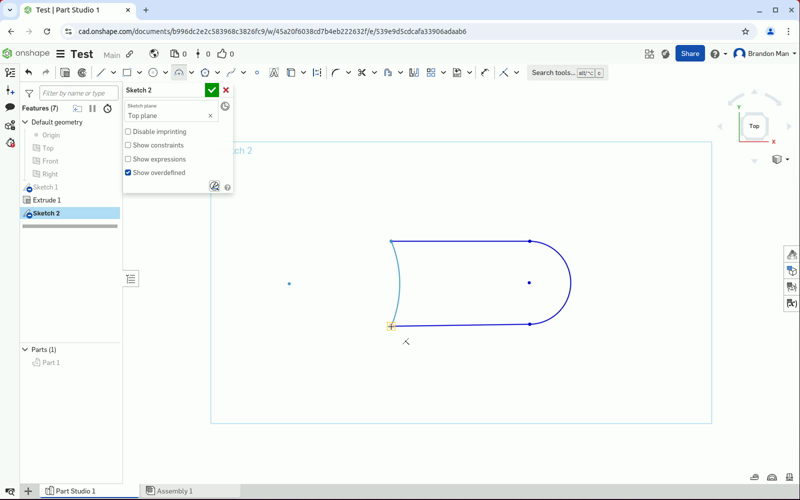
key_down(shift)
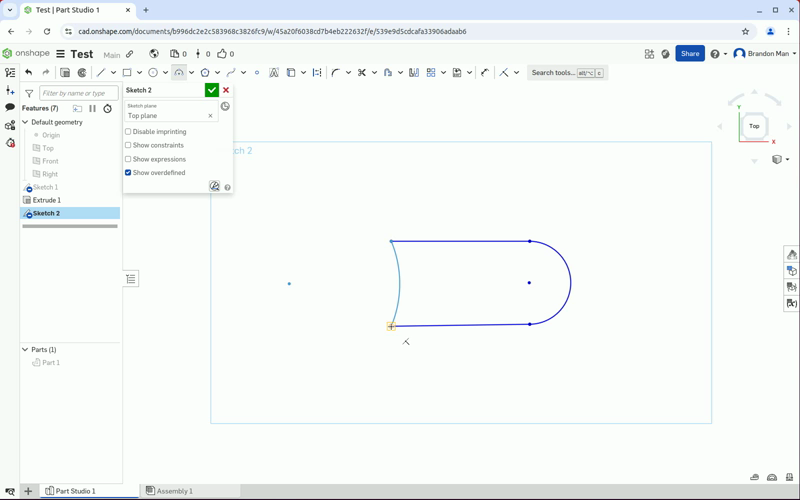
mouse_move(433, 283)
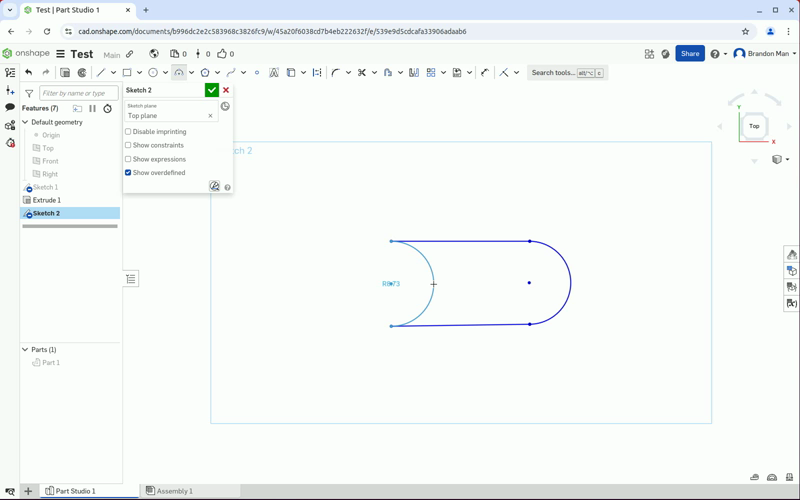
click(433, 283)
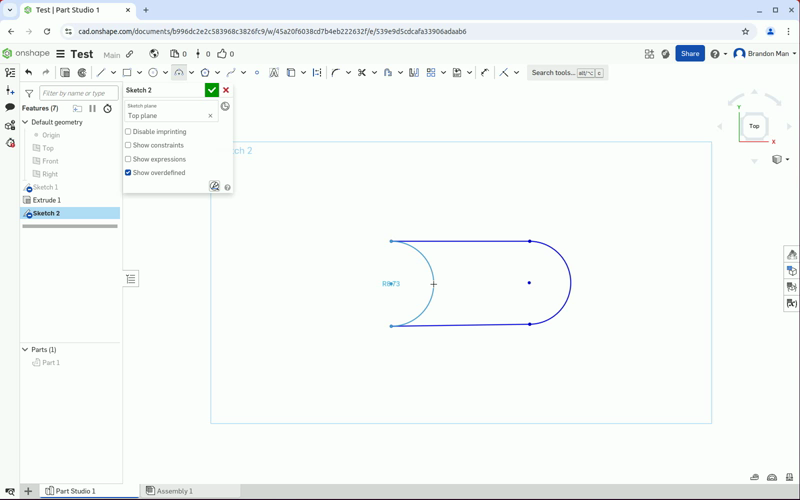
key_up(shift)
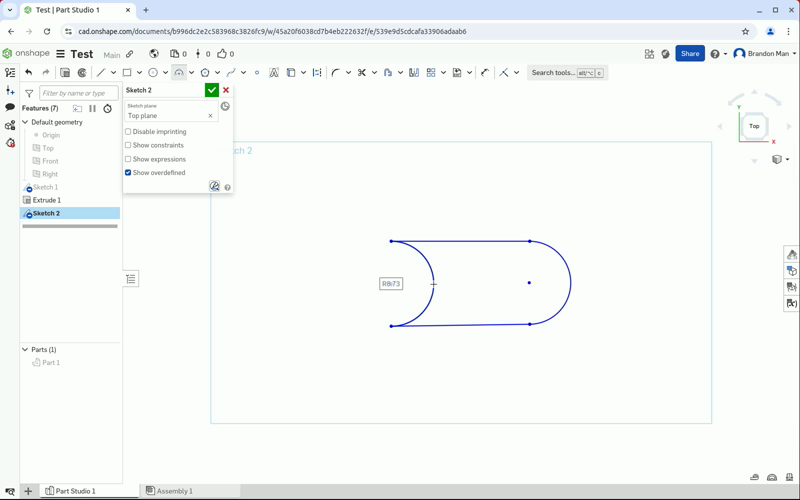
key(esc)
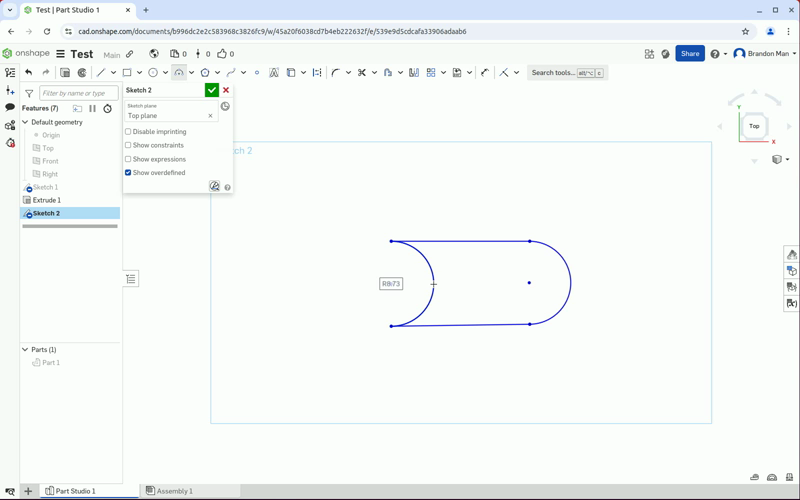
key(c)
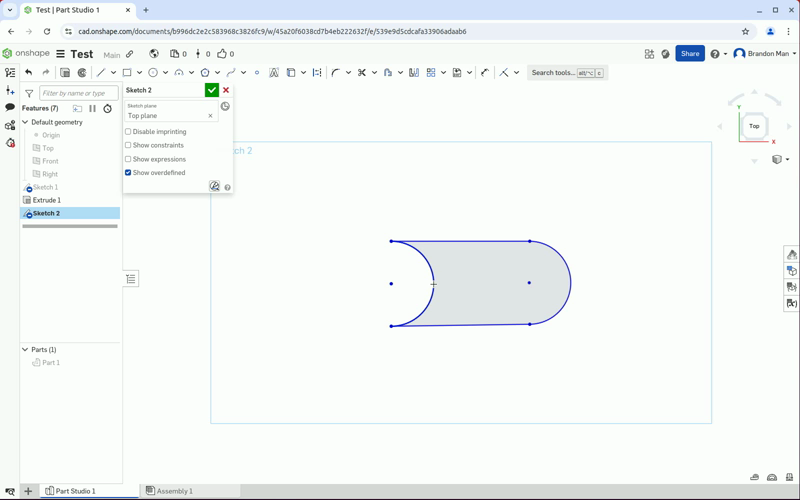
key_down(shift)
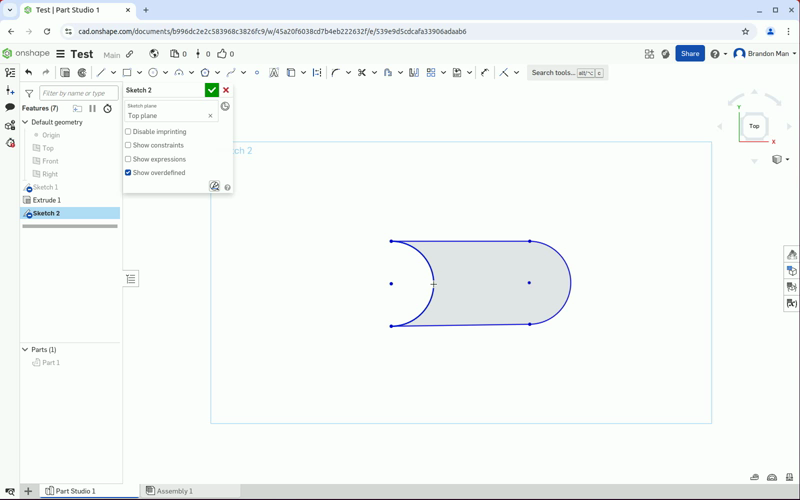
mouse_move(529, 282)
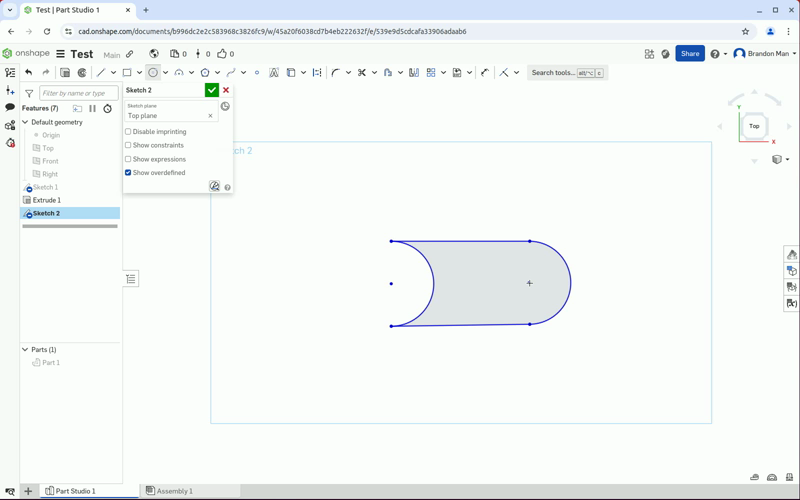
scroll(6)
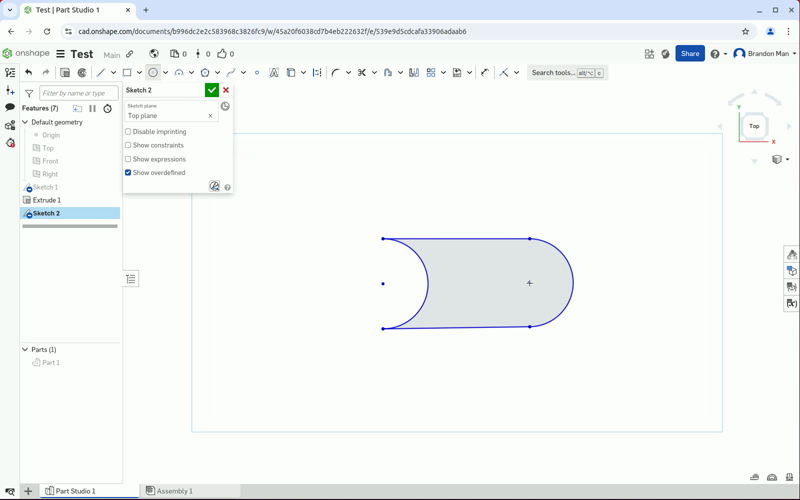
scroll(6)
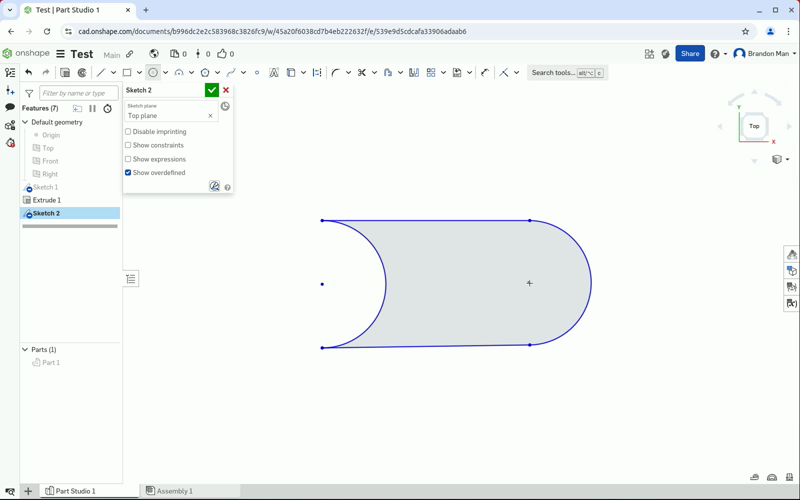
scroll(6)
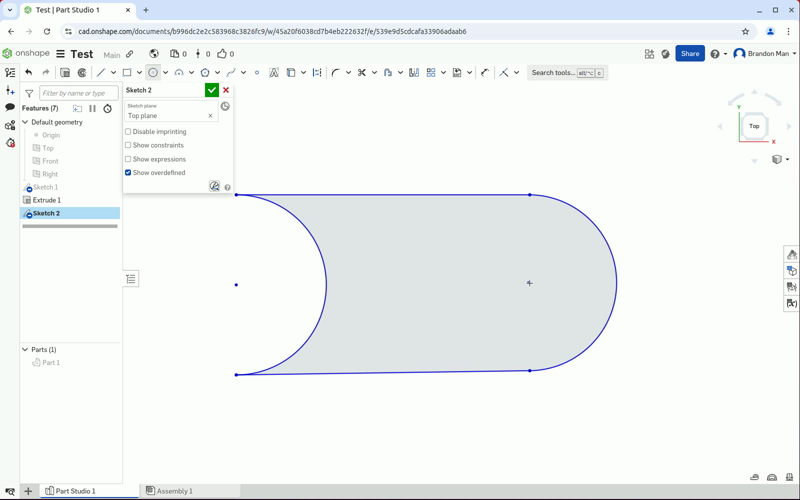
scroll(6)
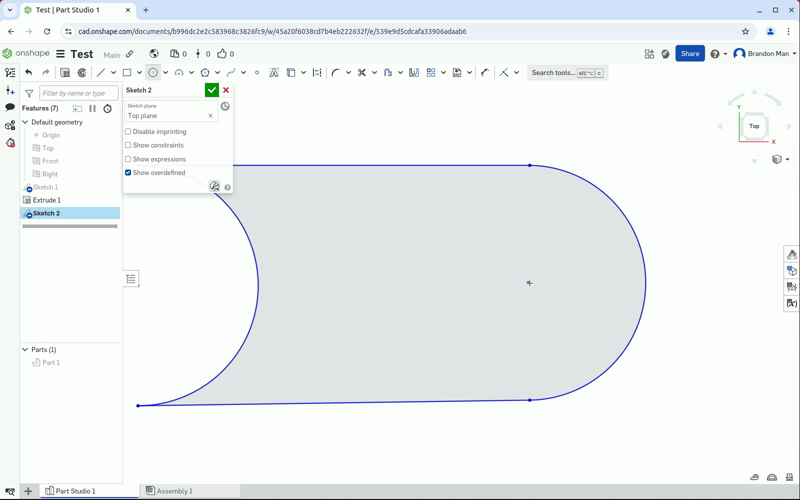
scroll(6)
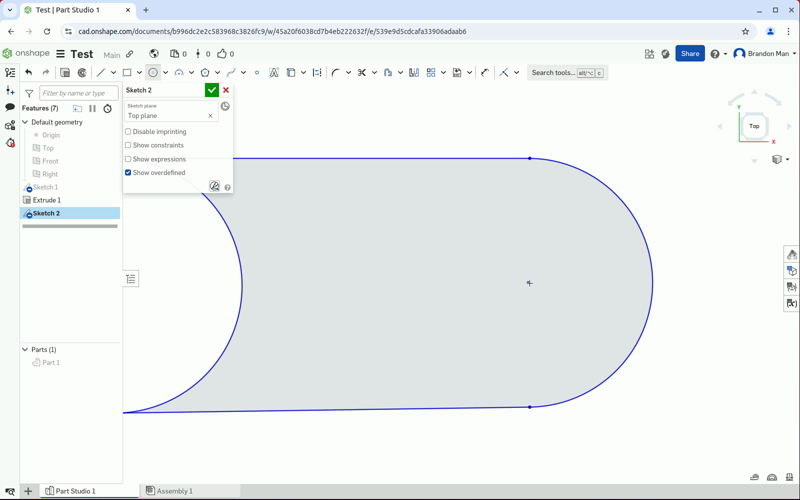
scroll(6)
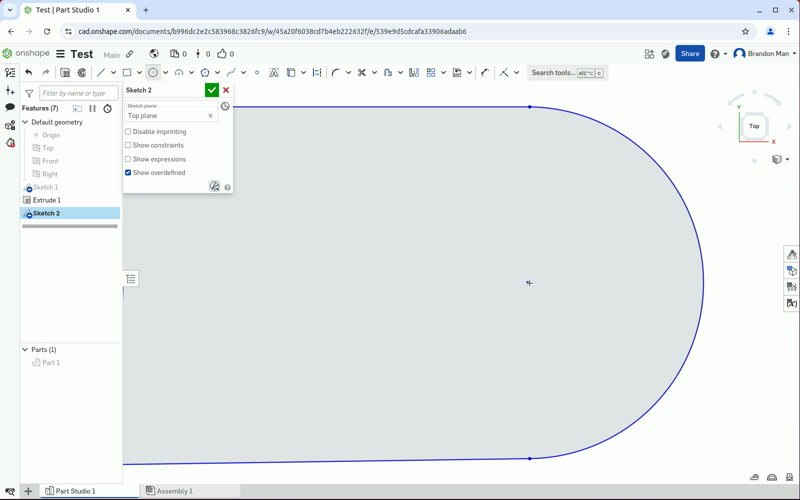
scroll(6)
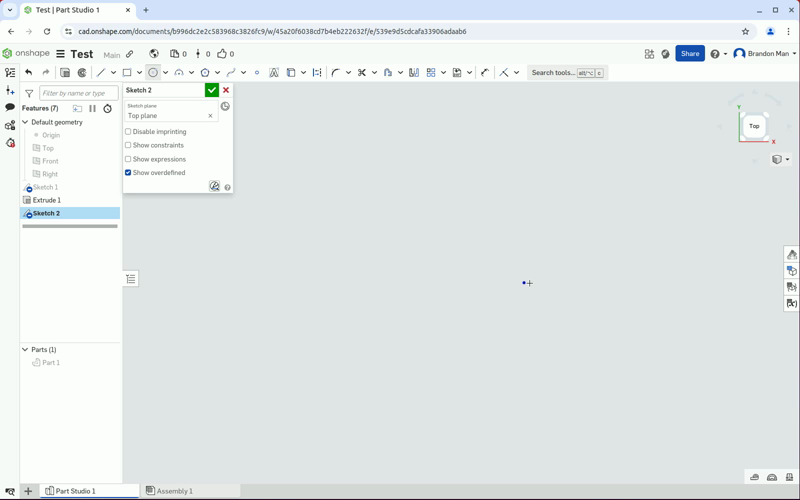
click(529, 282)
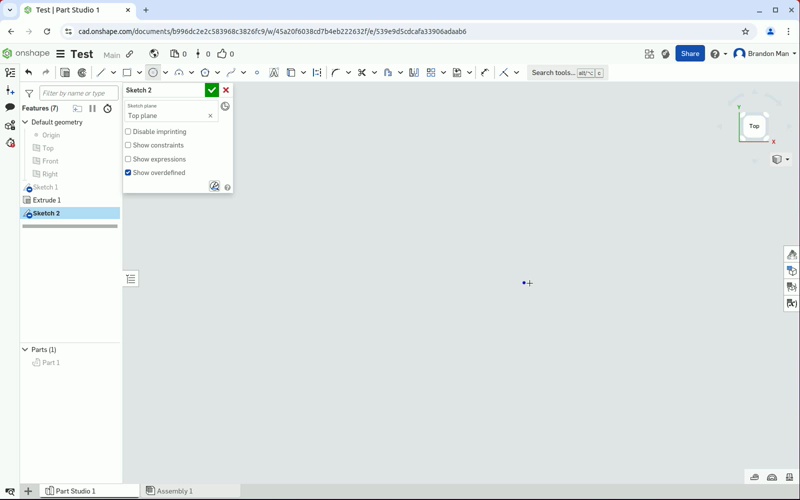
scroll(-6)
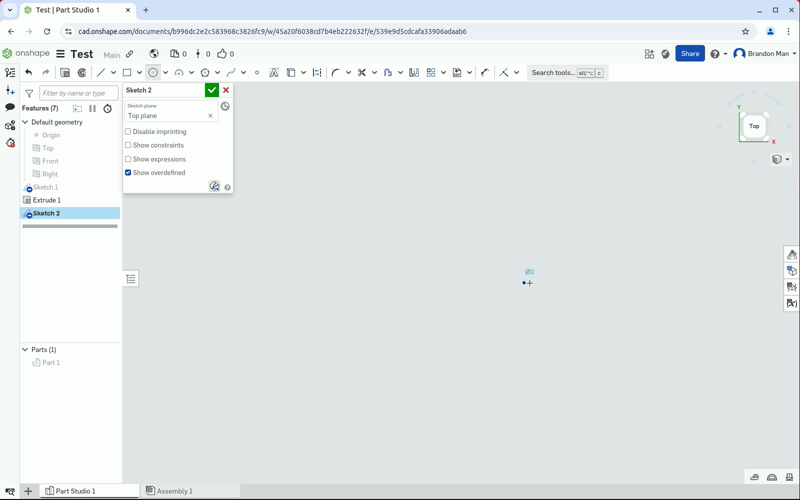
scroll(-6)
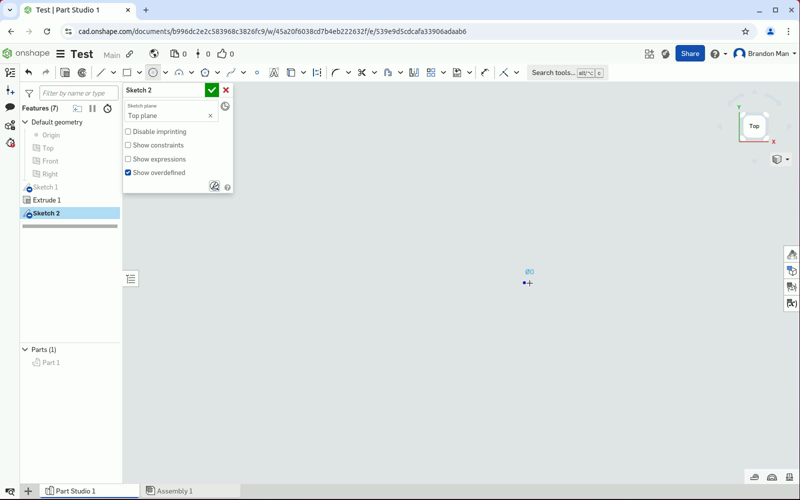
scroll(-6)
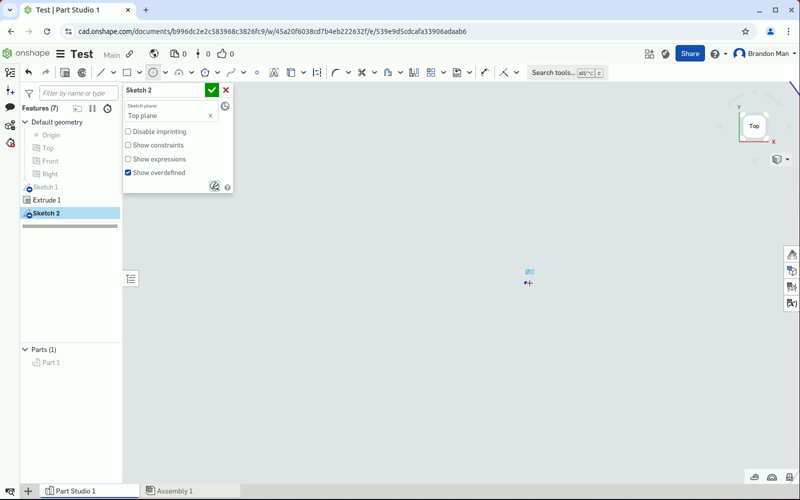
scroll(-6)
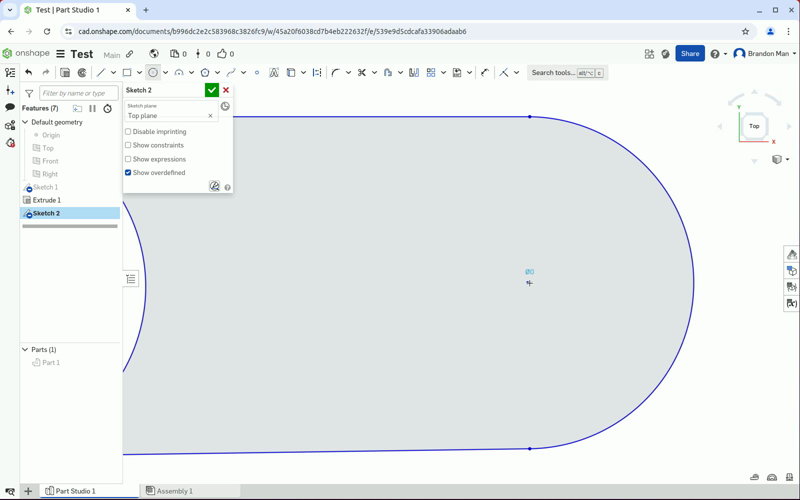
scroll(-6)
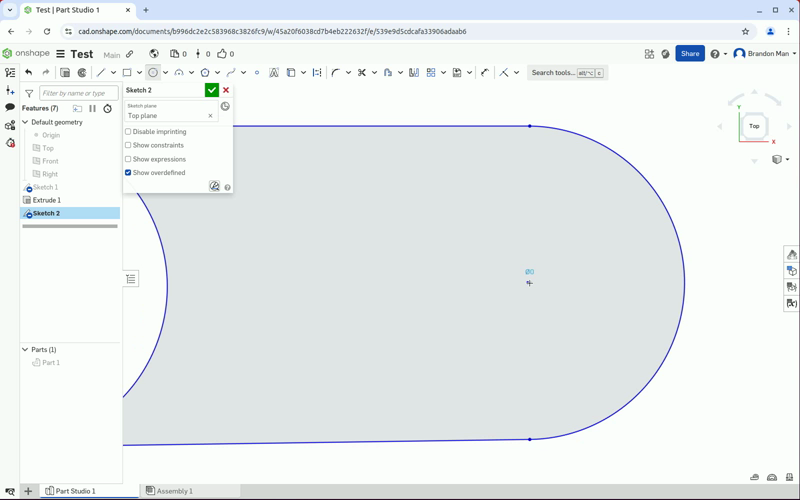
scroll(-6)
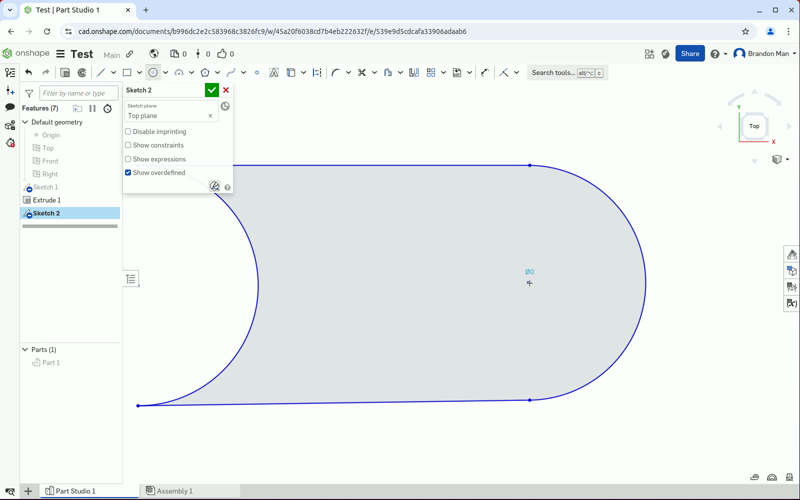
scroll(-6)
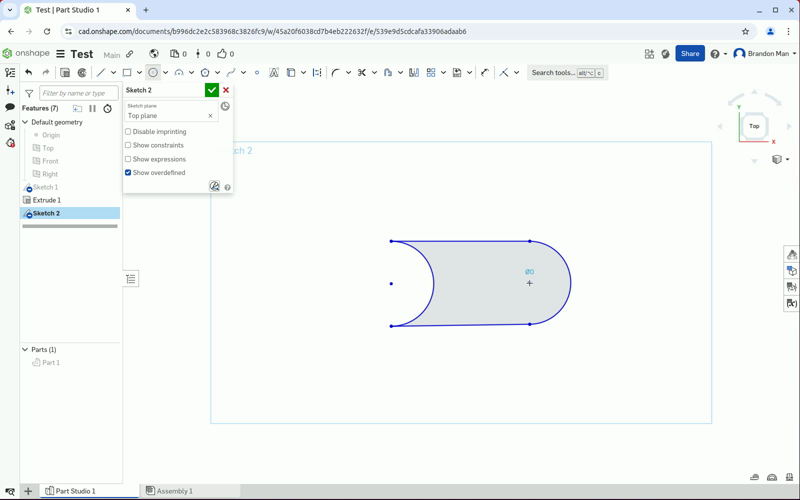
key_up(shift)
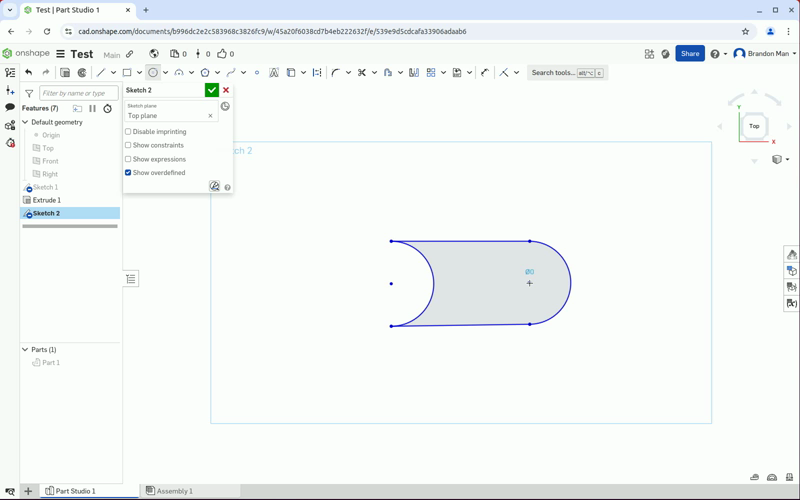
mouse_move(554, 282)
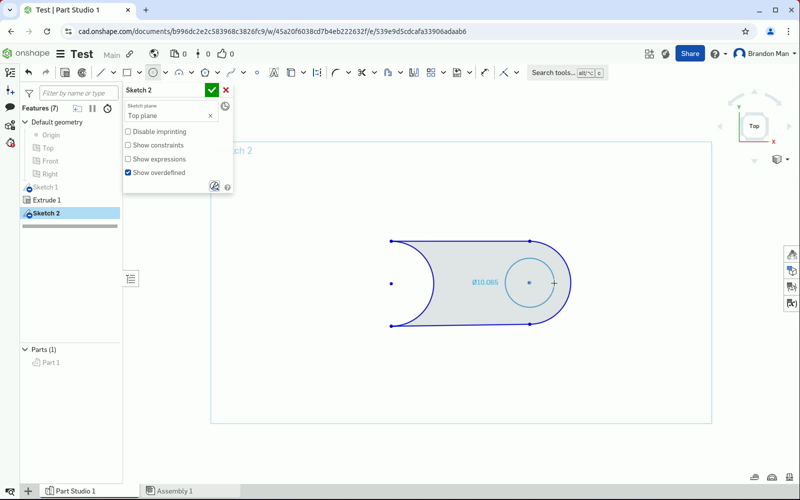
click(554, 282)
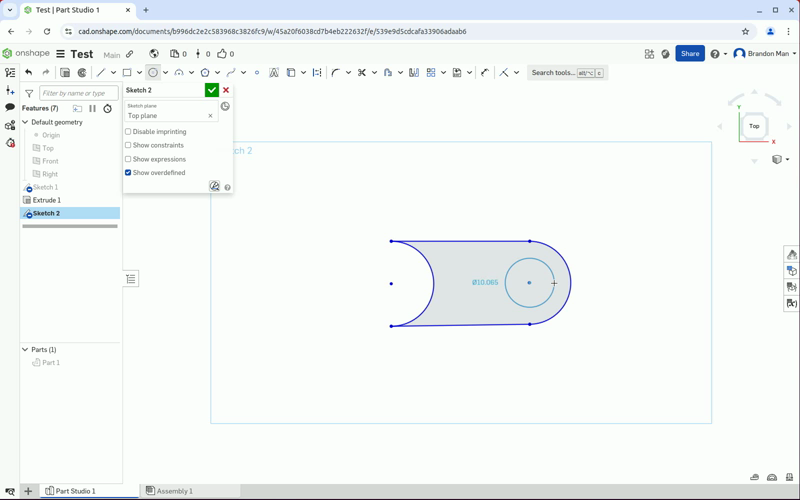
key(esc)
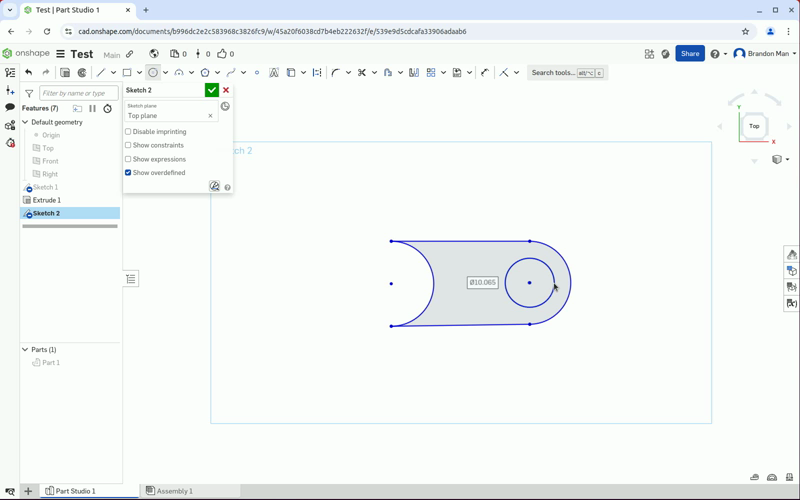
mouse_move(512, 248)
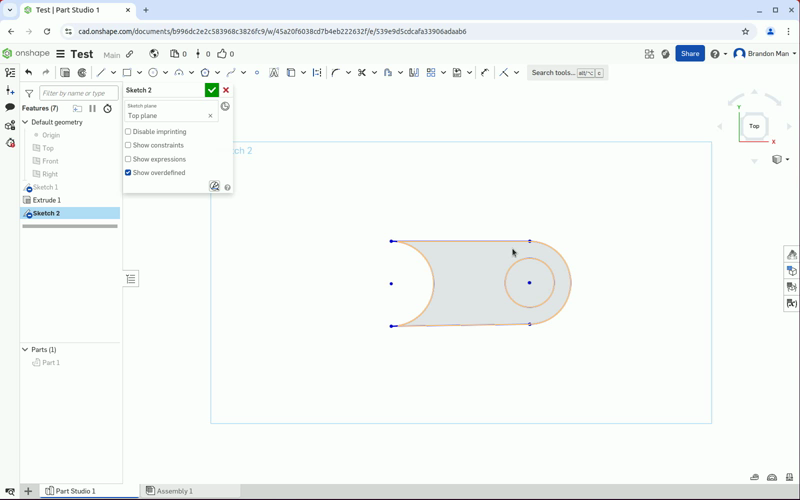
click(512, 248)
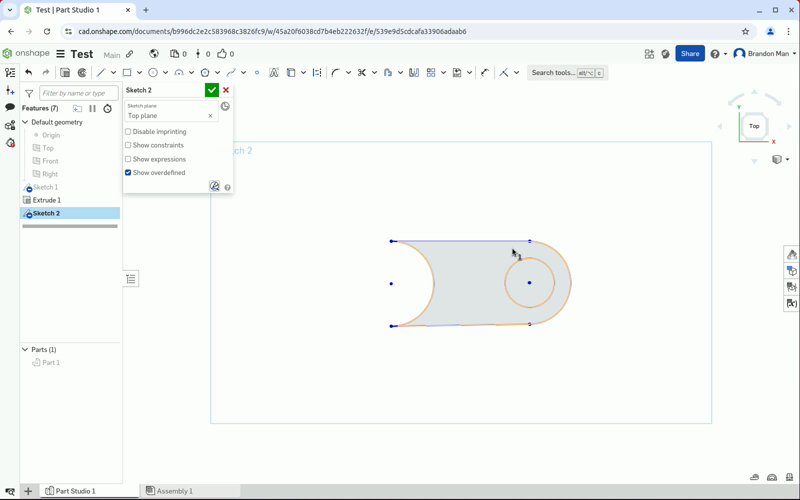
mouse_move(73, 352)
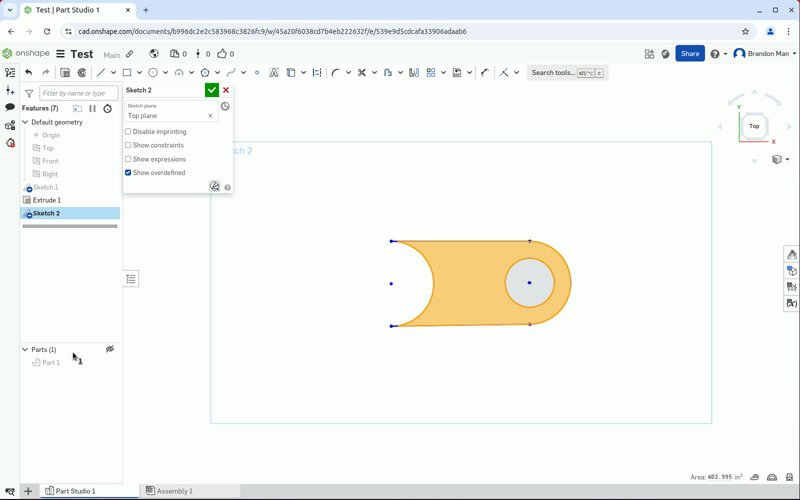
key(shift+y)
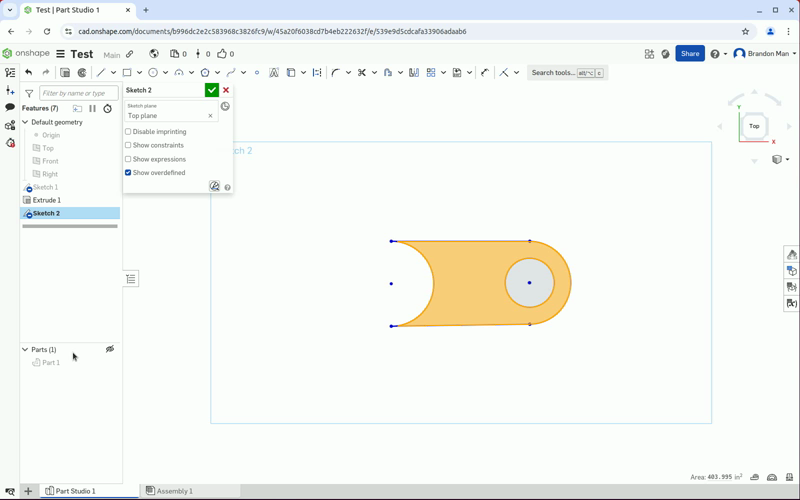
key(shift+e)
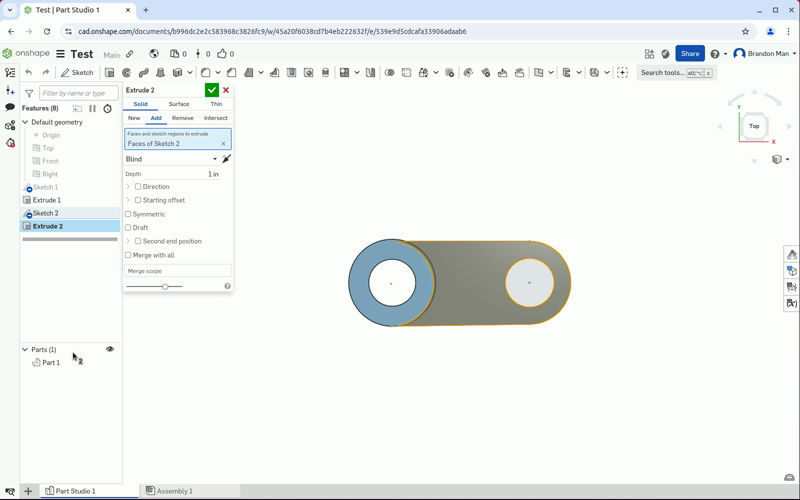
mouse_move(143, 106)
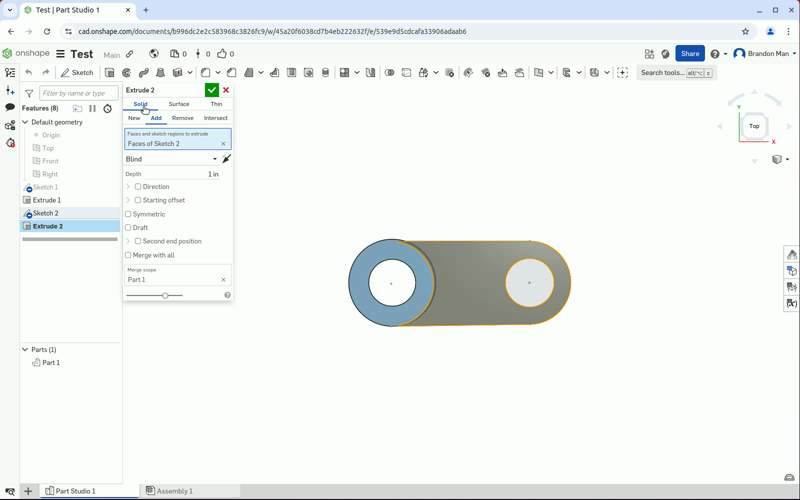
click(143, 106)
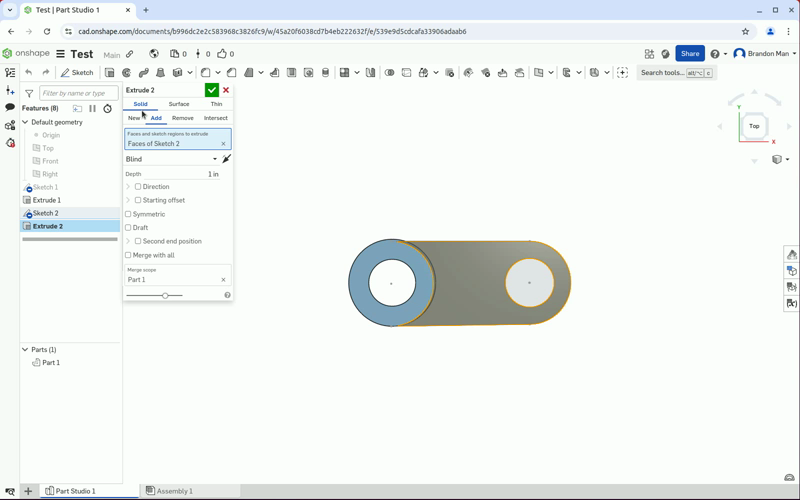
mouse_move(137, 120)
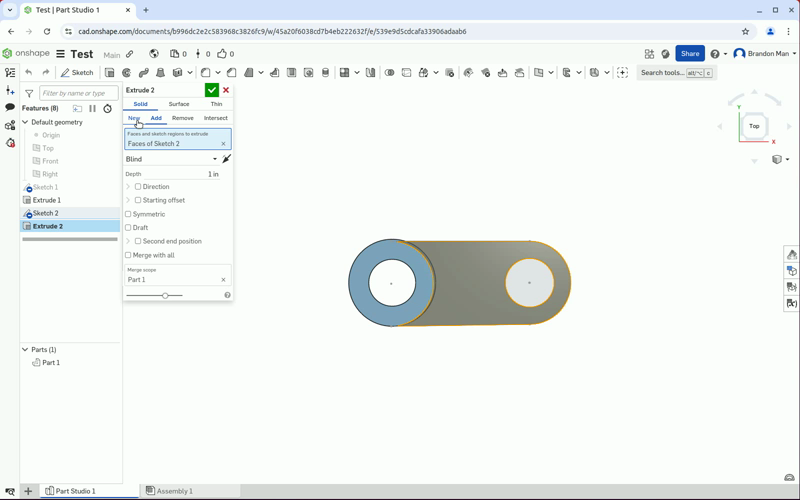
click(137, 120)
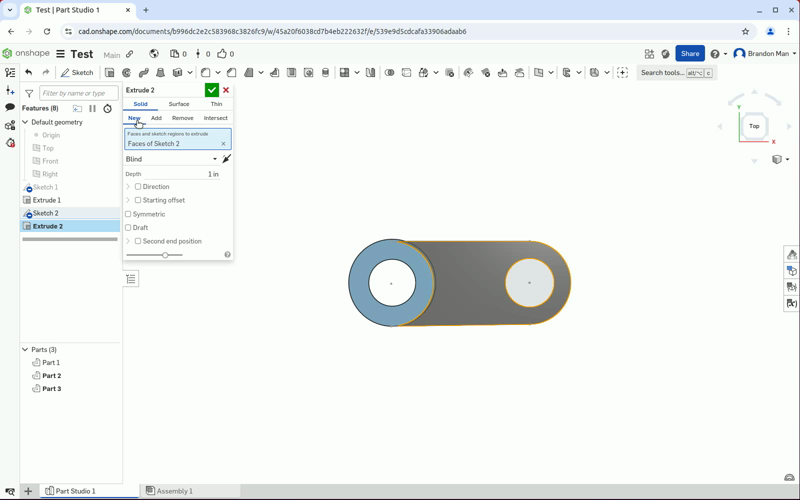
key(tab, 4)
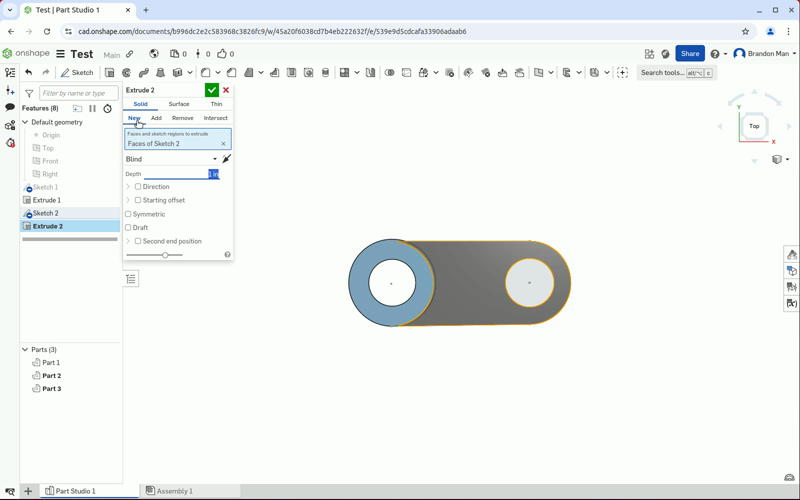
text(7.703)
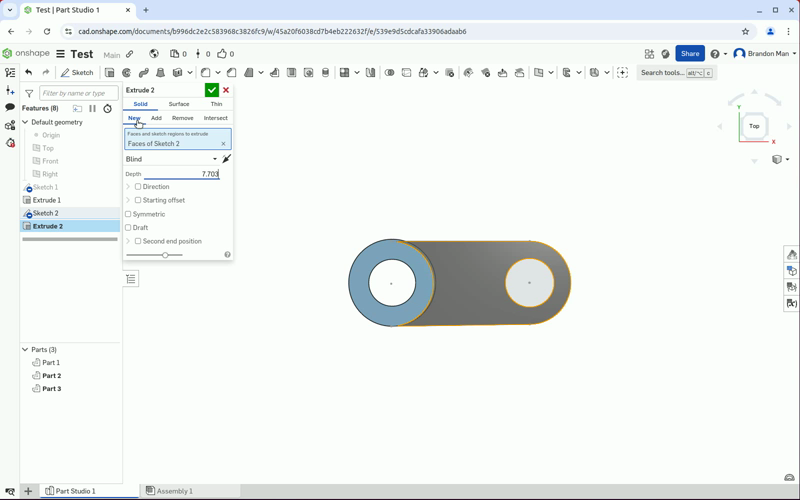
key(enter)
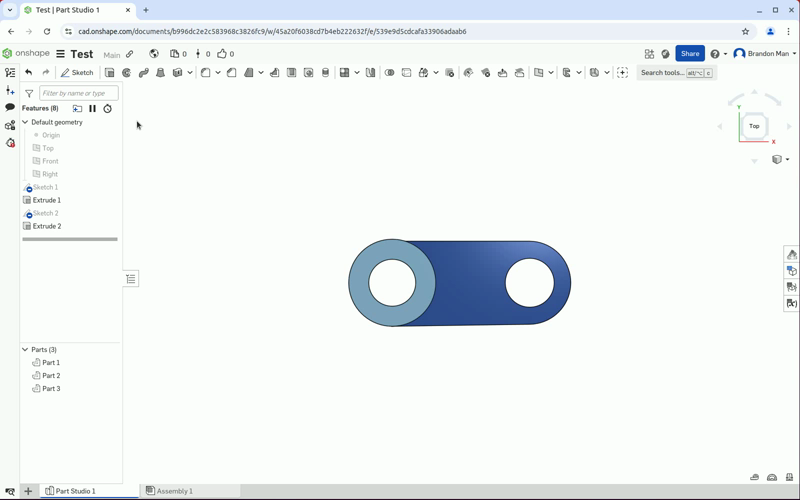
key(shift+h)
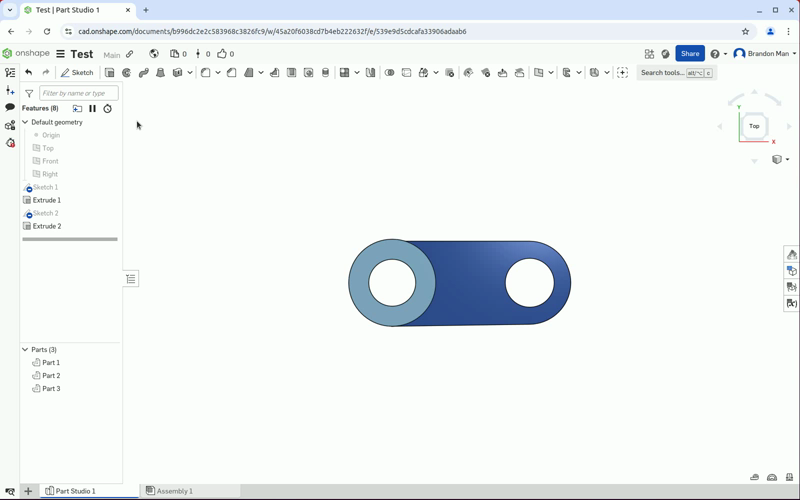
key(shift+h)
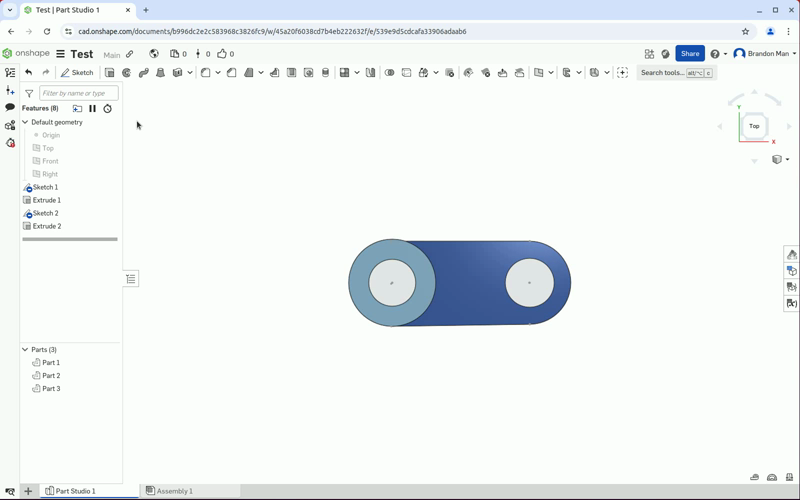
key(shift+7)
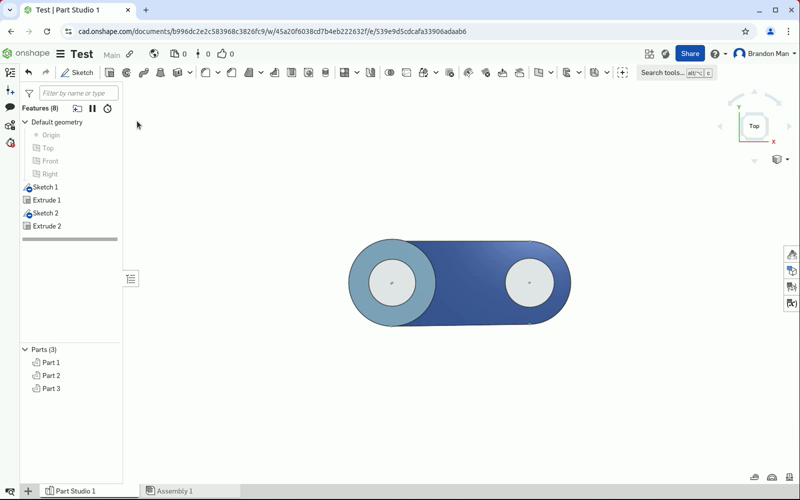
key(up, 3)
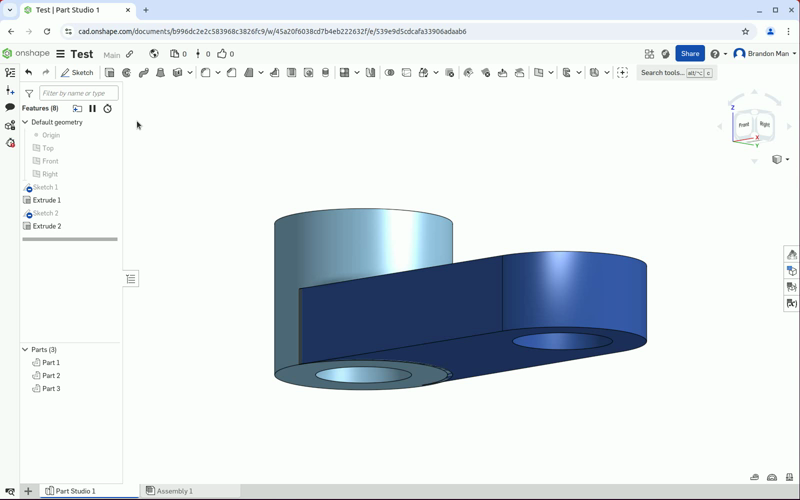
key(left, 3)
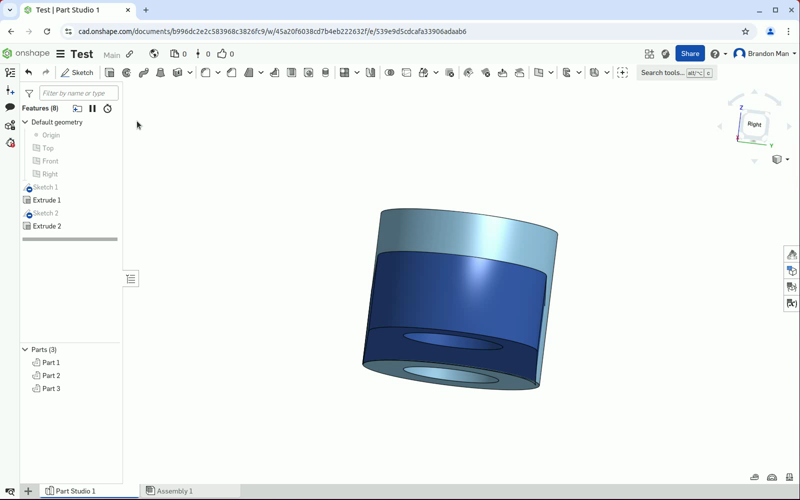
key(right, 3)
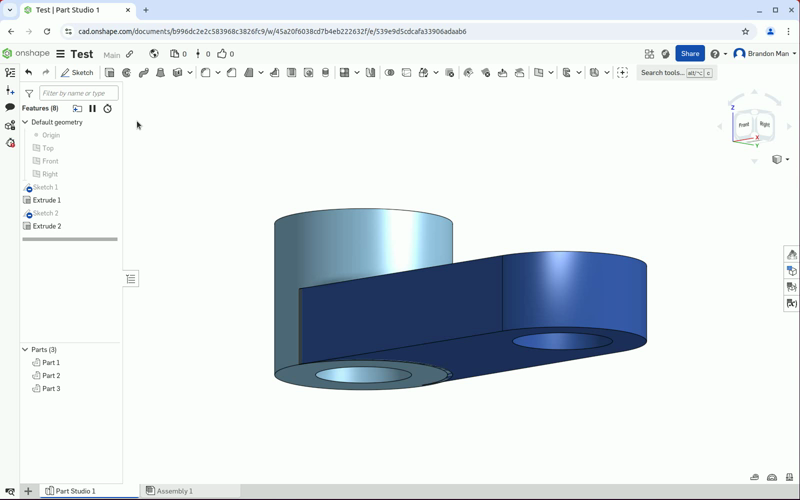
key(down, 3)
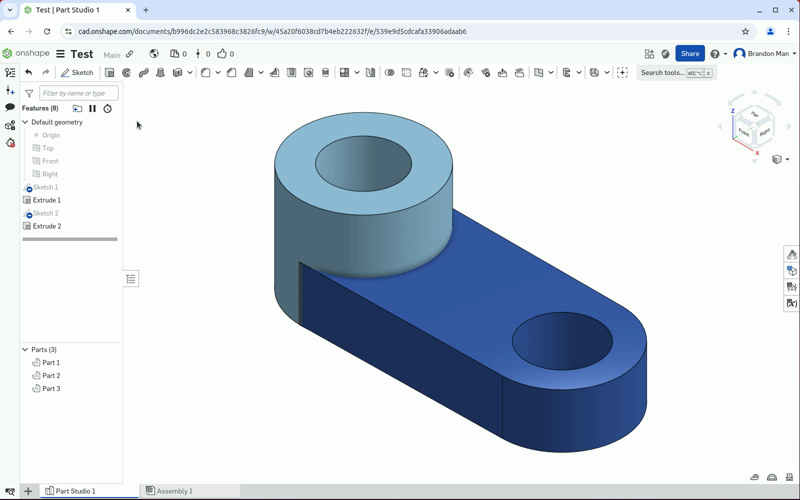
mouse_move(73, 189)
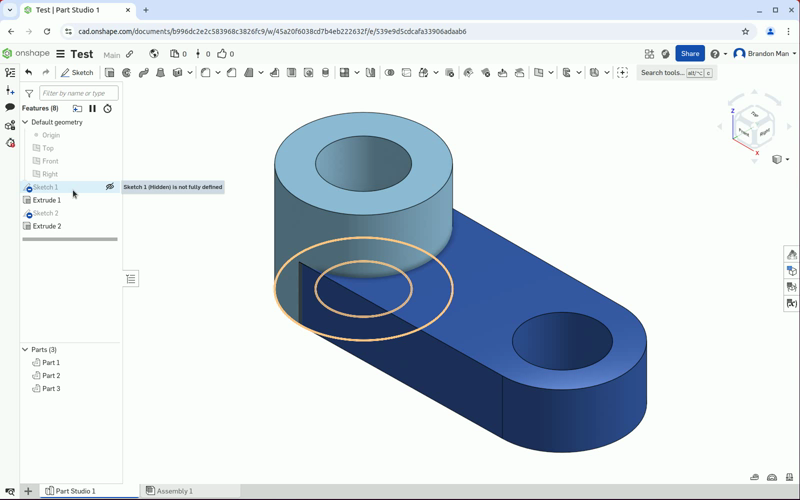
click(73, 189)